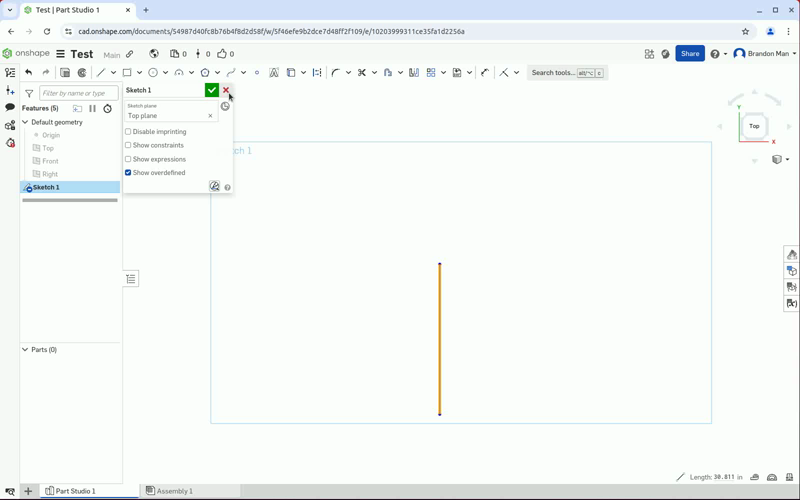
key(shift+h)
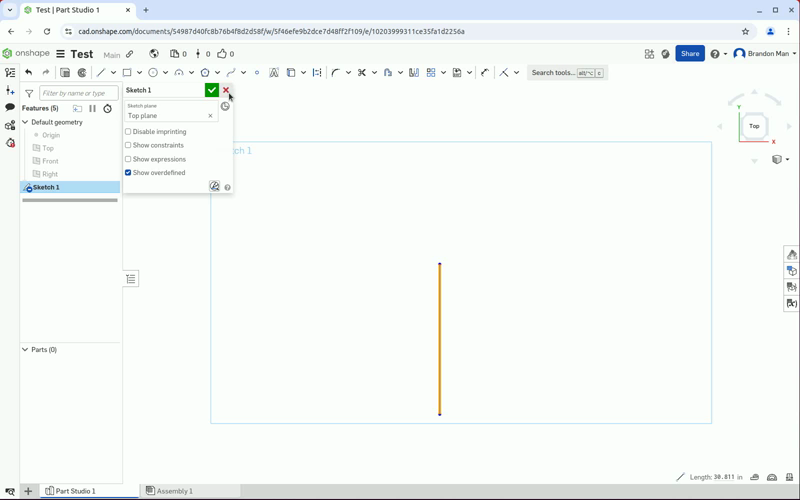
key(shift+s)
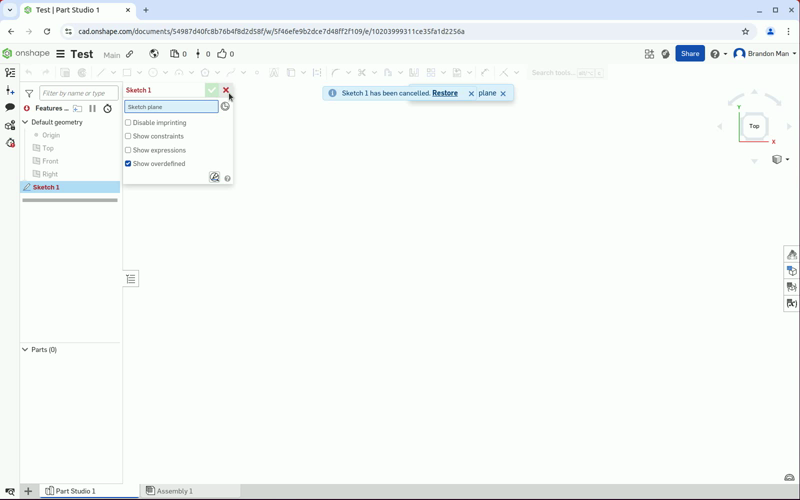
mouse_move(73, 150)
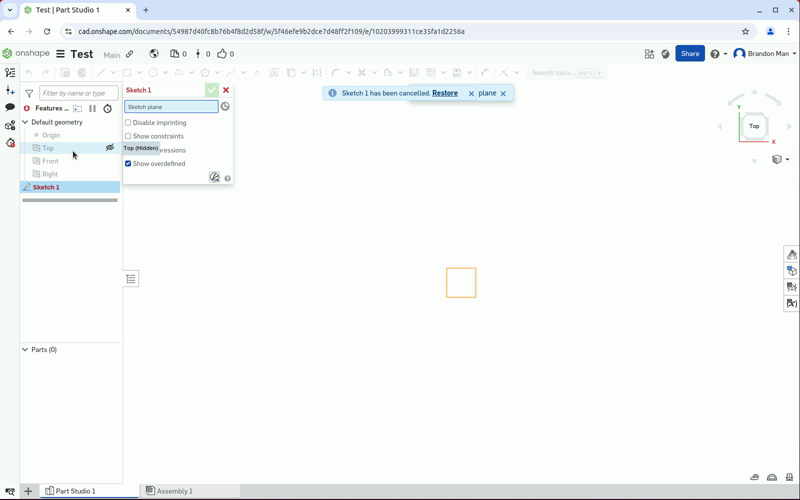
click(73, 150)
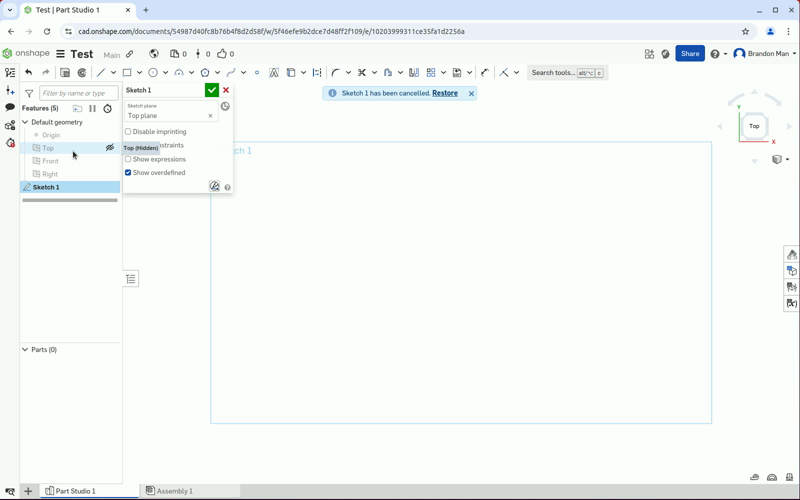
mouse_move(73, 352)
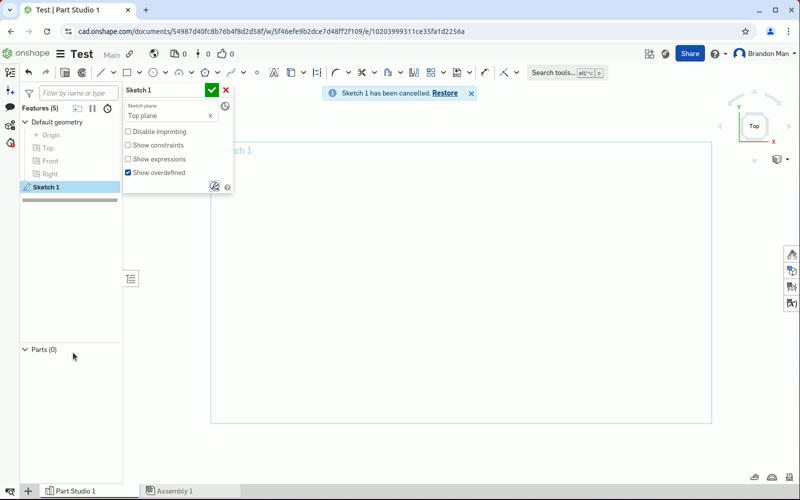
key(y)
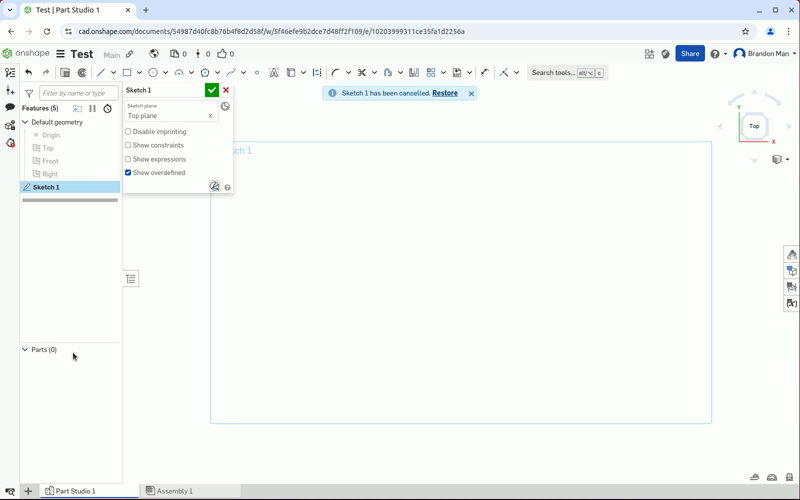
key(c)
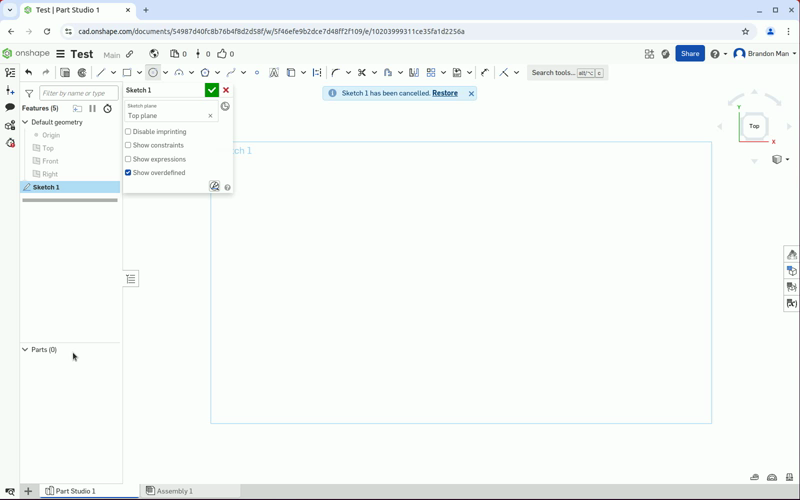
key_down(shift)
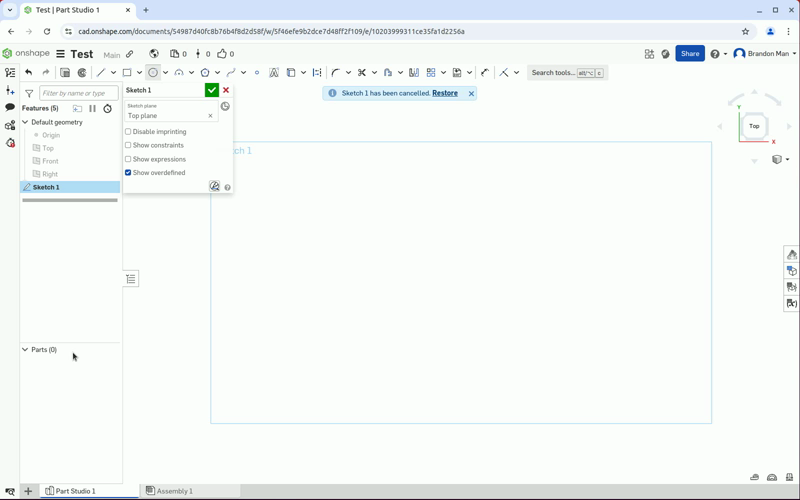
mouse_move(461, 282)
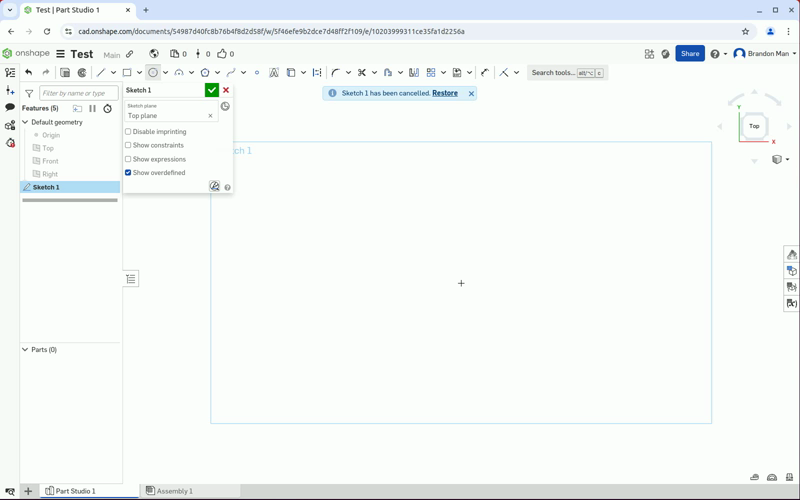
click(461, 282)
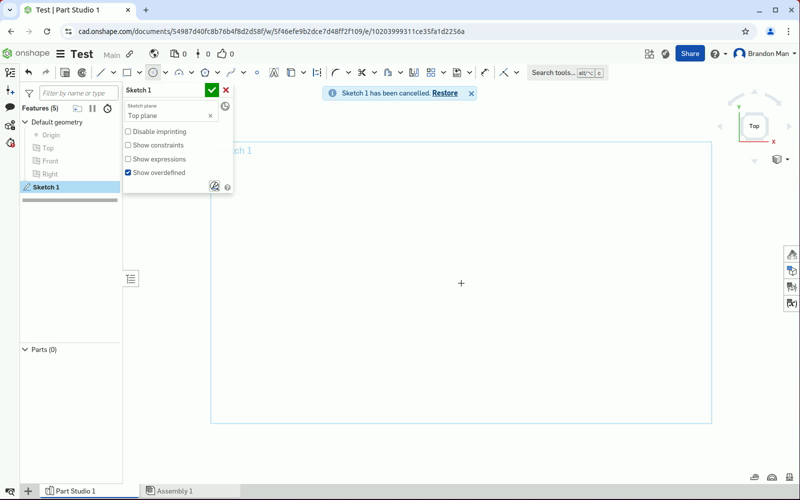
key_up(shift)
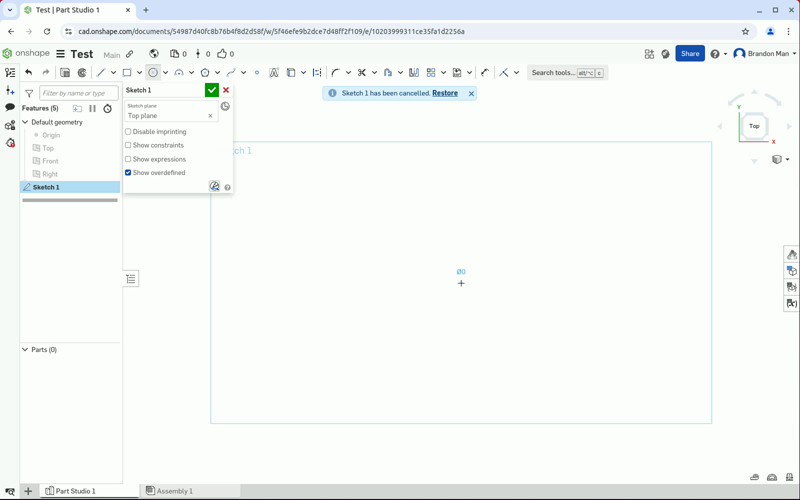
mouse_move(493, 282)
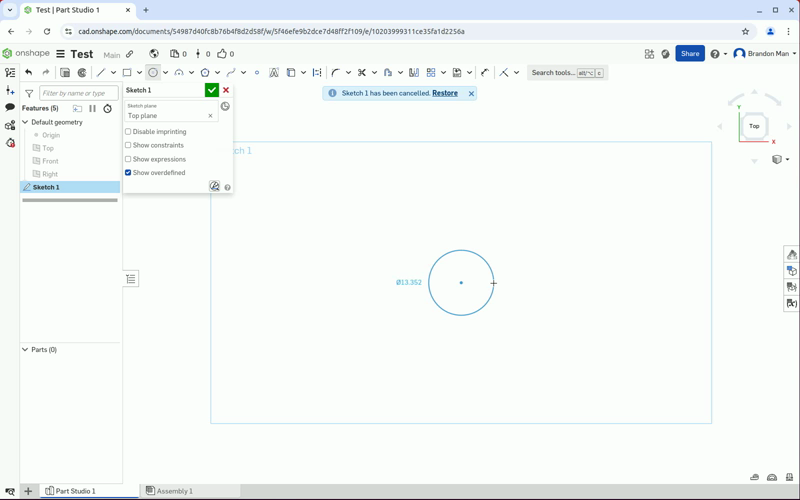
click(493, 282)
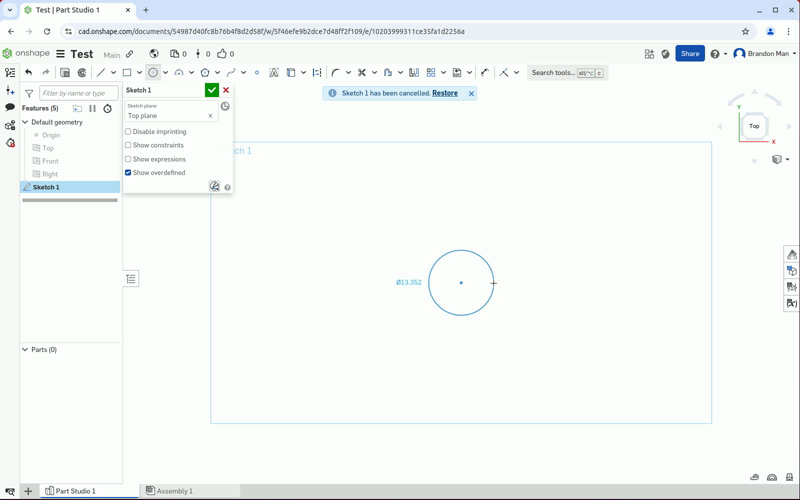
key(esc)
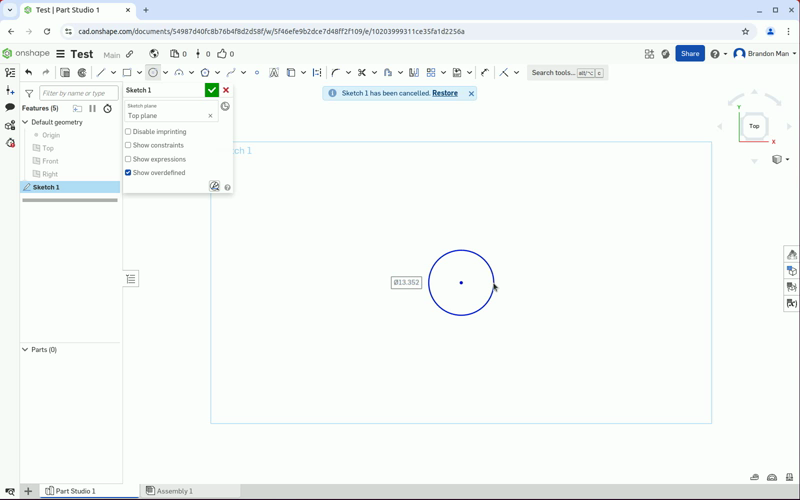
key(c)
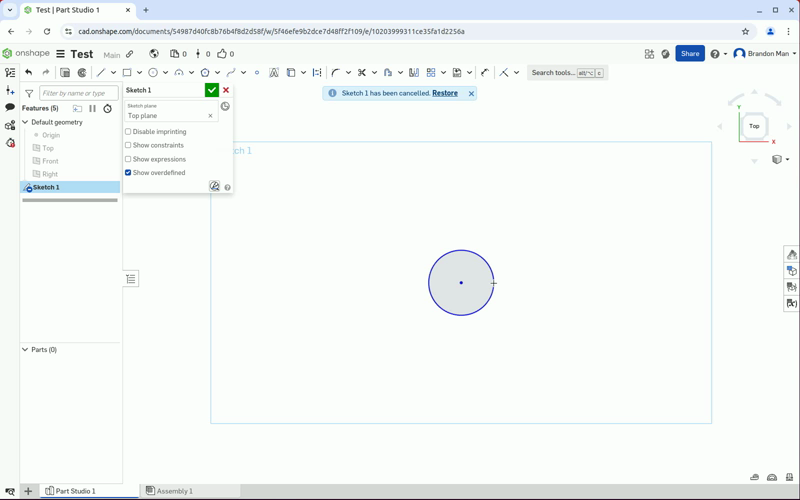
key_down(shift)
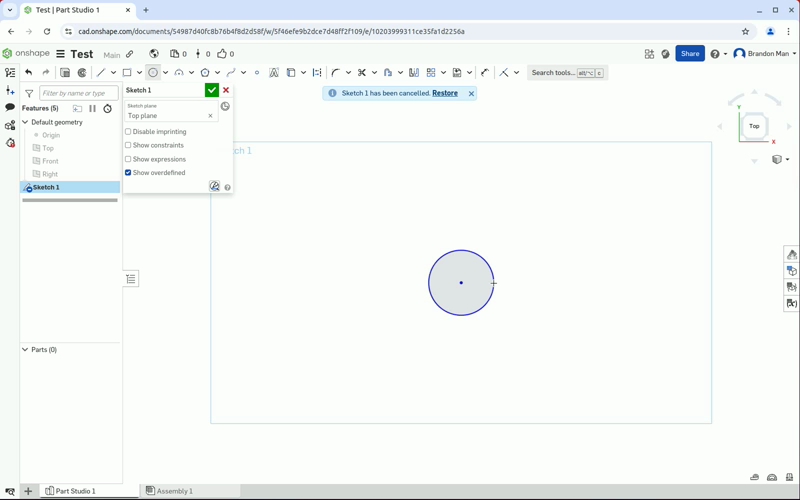
mouse_move(461, 282)
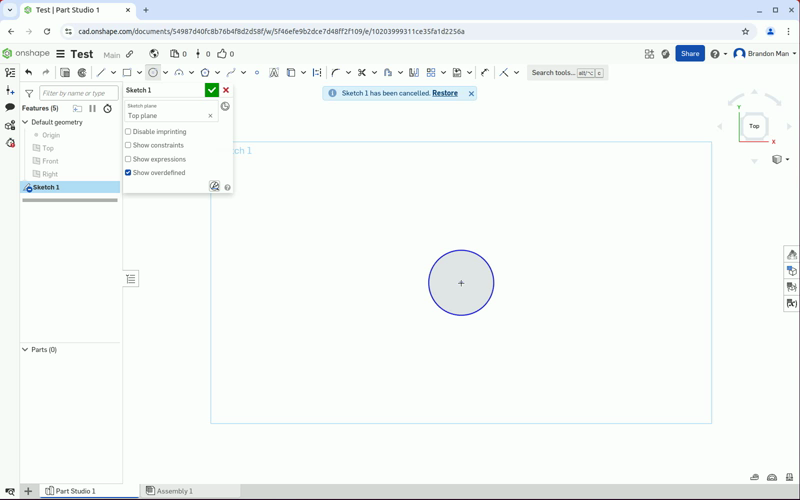
click(461, 282)
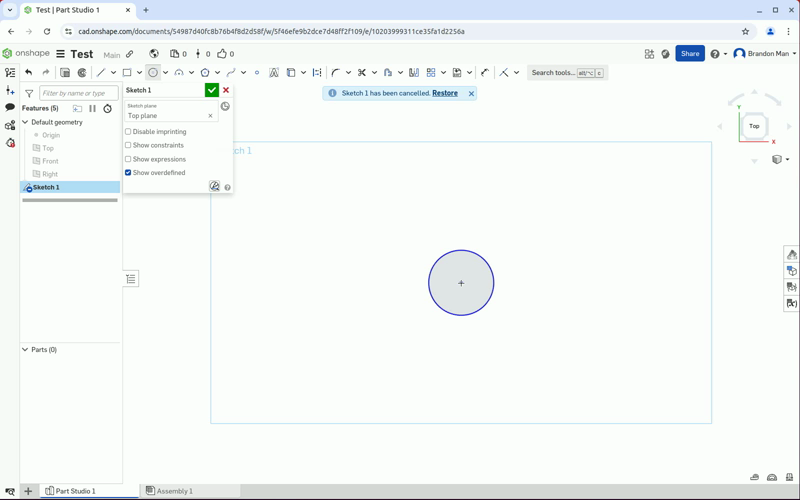
key_up(shift)
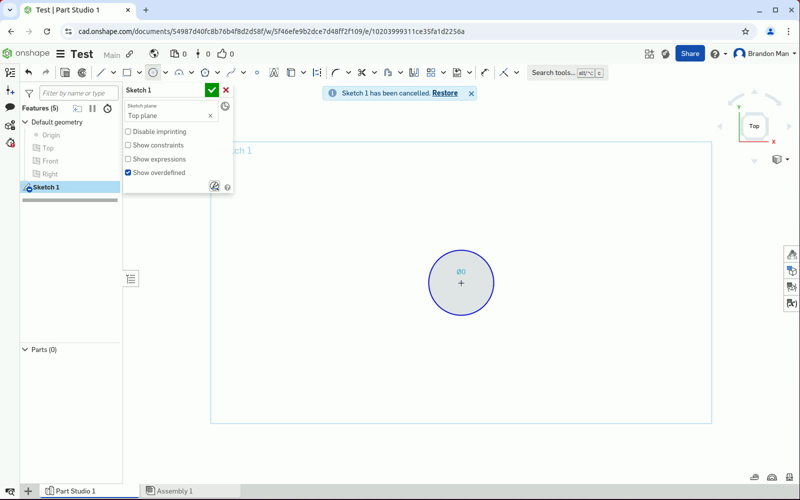
mouse_move(479, 282)
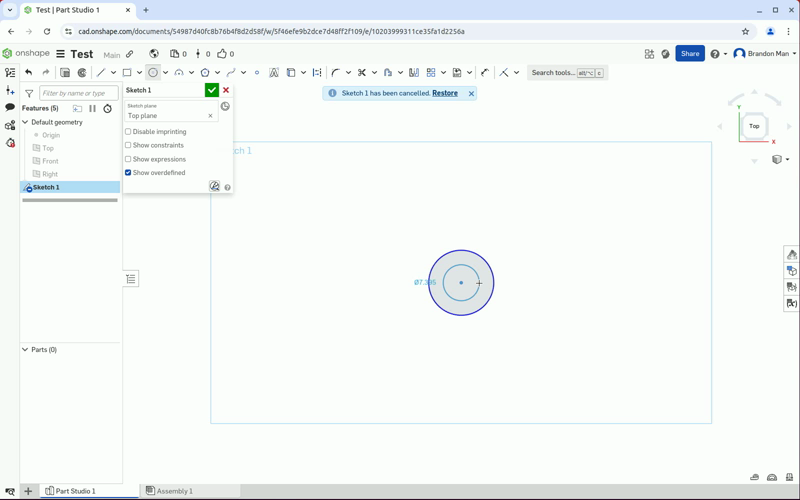
click(479, 282)
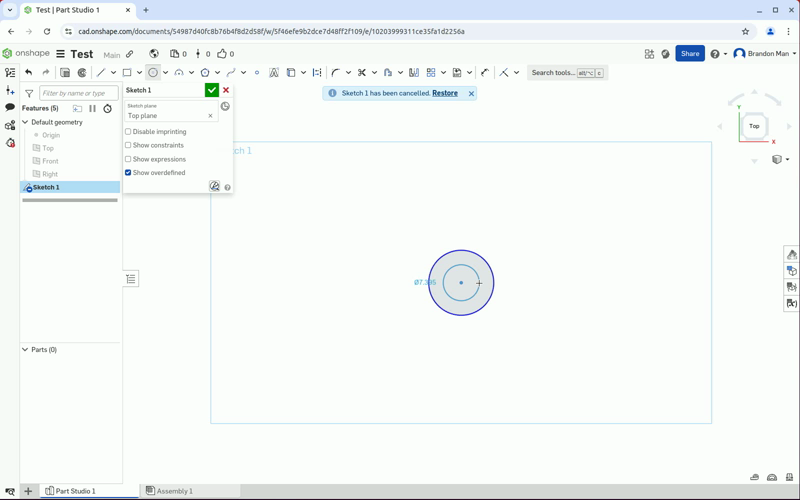
key(esc)
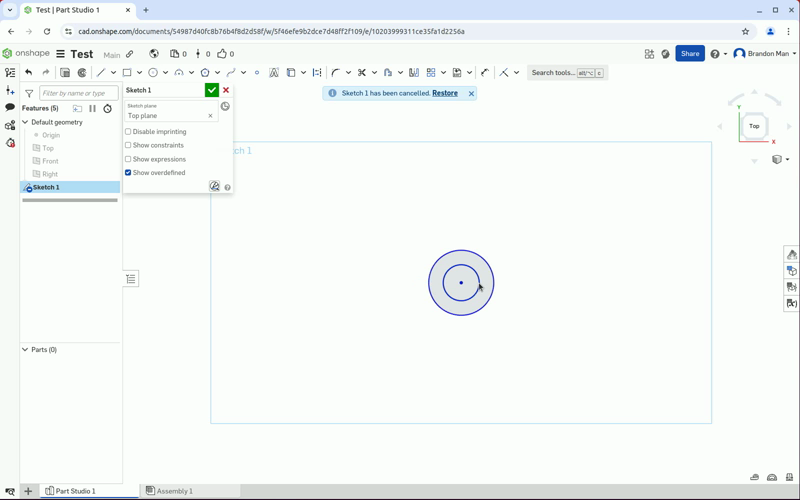
mouse_move(441, 273)
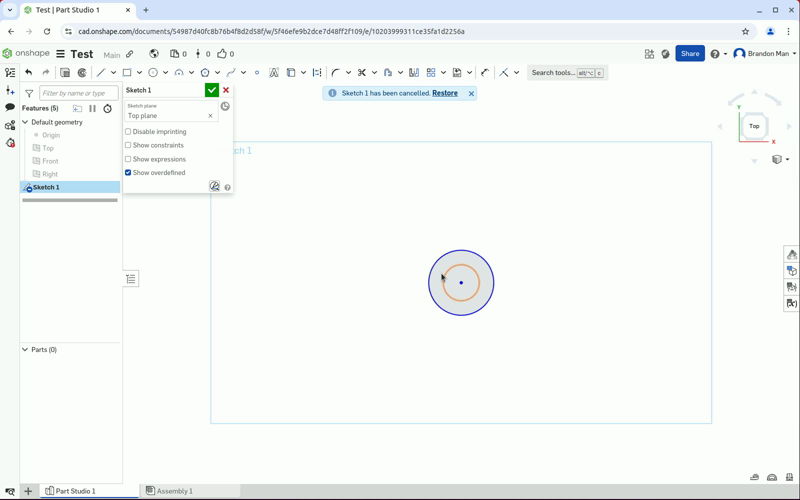
click(441, 273)
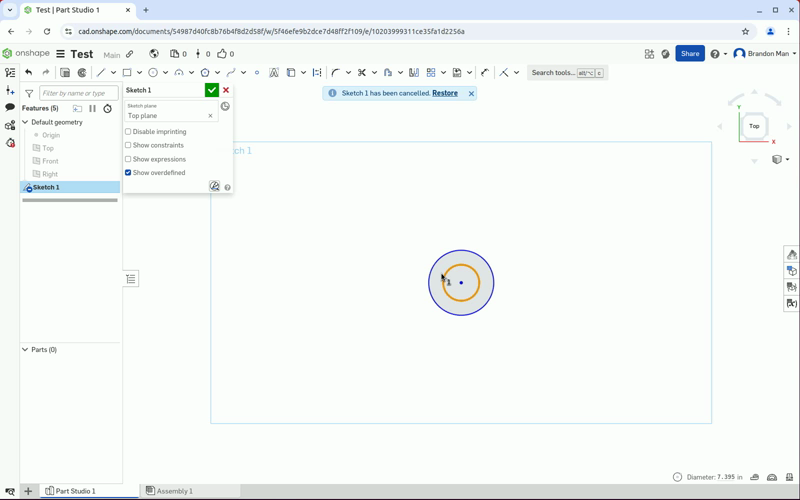
mouse_move(73, 352)
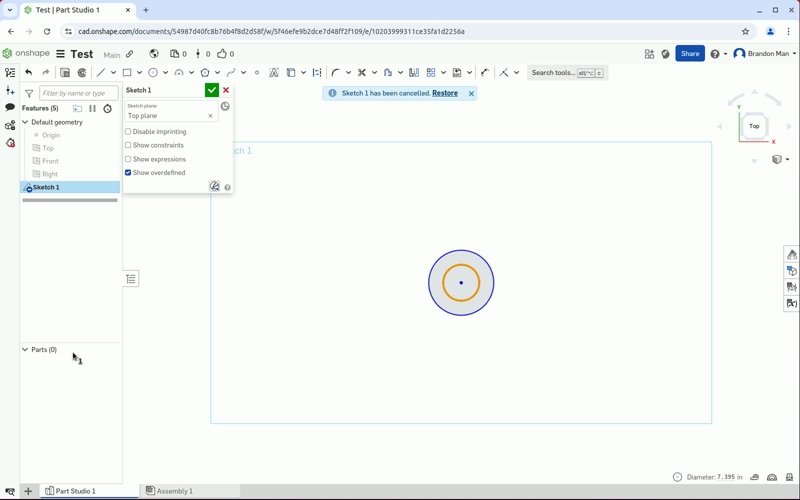
key(shift+y)
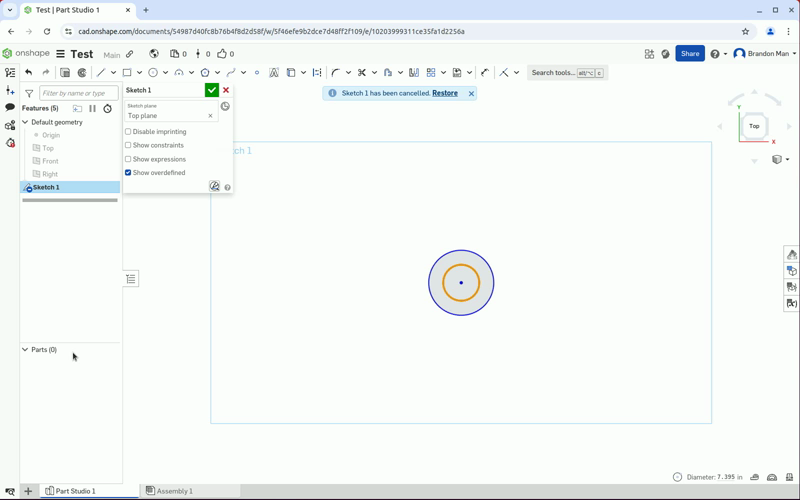
key(shift+e)
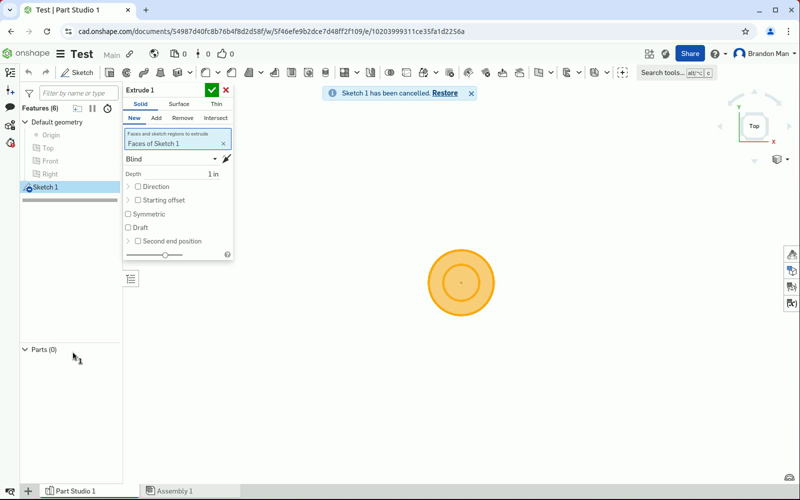
mouse_move(143, 106)
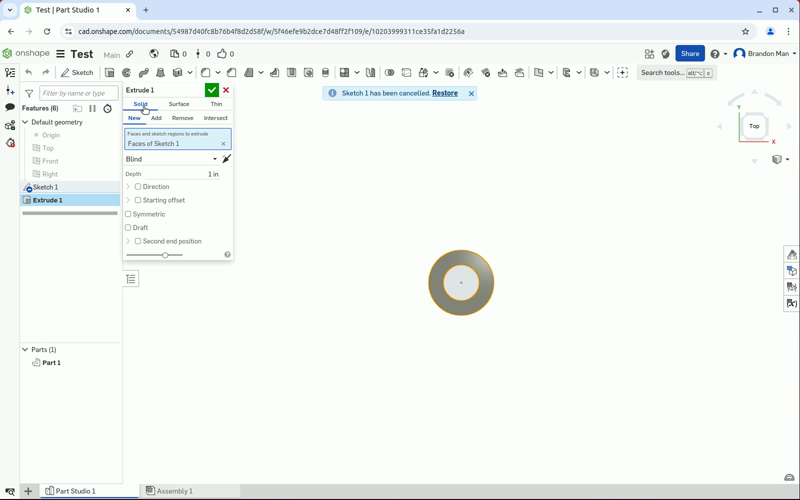
click(143, 106)
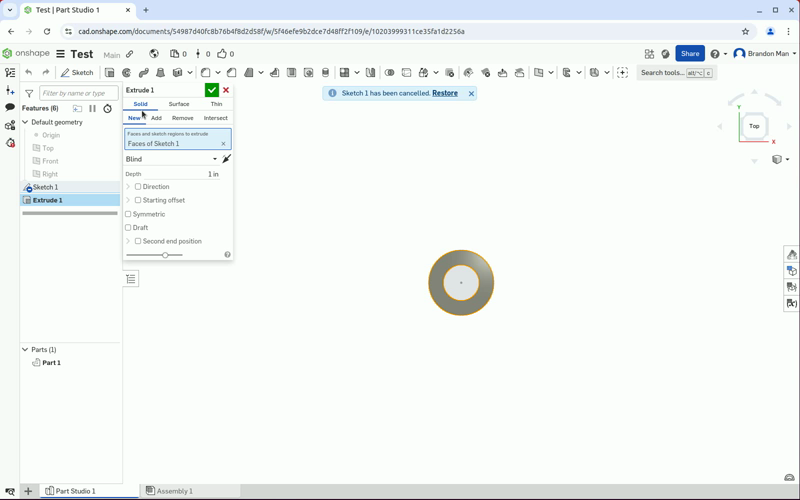
mouse_move(137, 120)
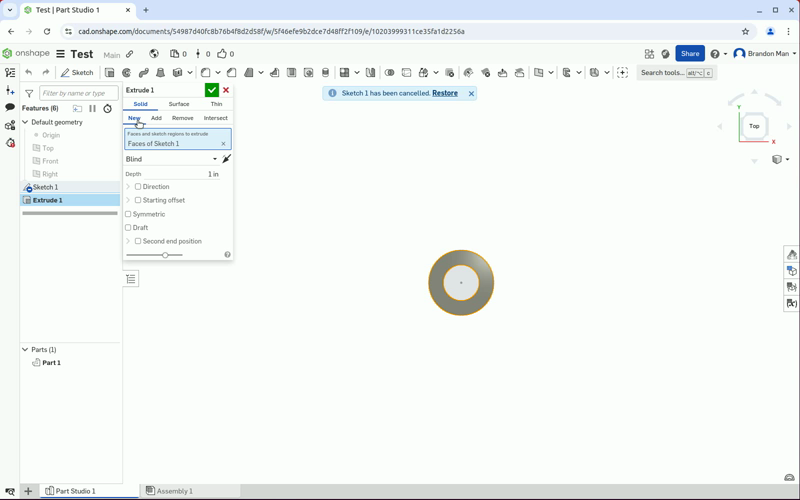
click(137, 120)
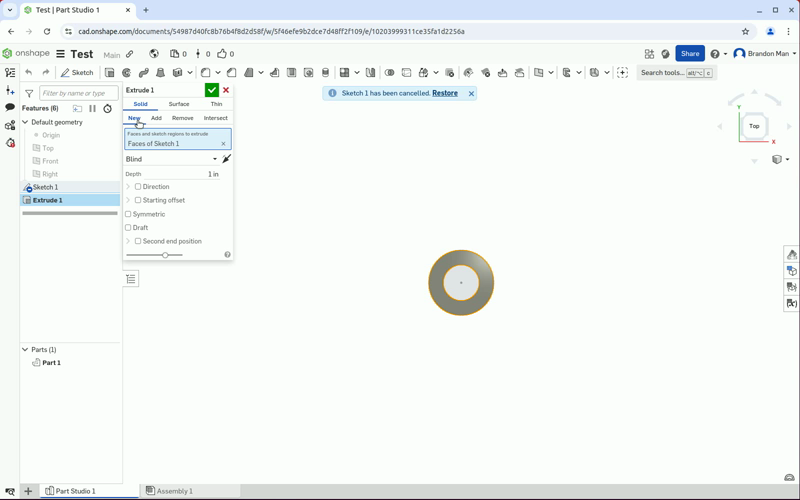
key(tab, 4)
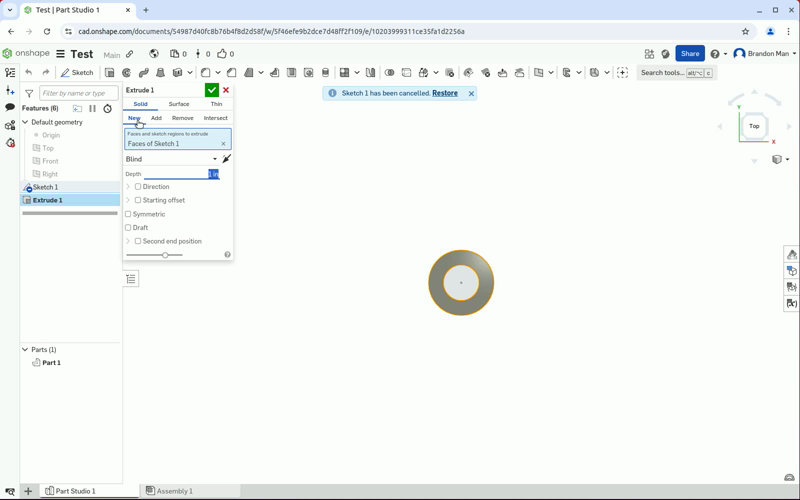
text(23.108)
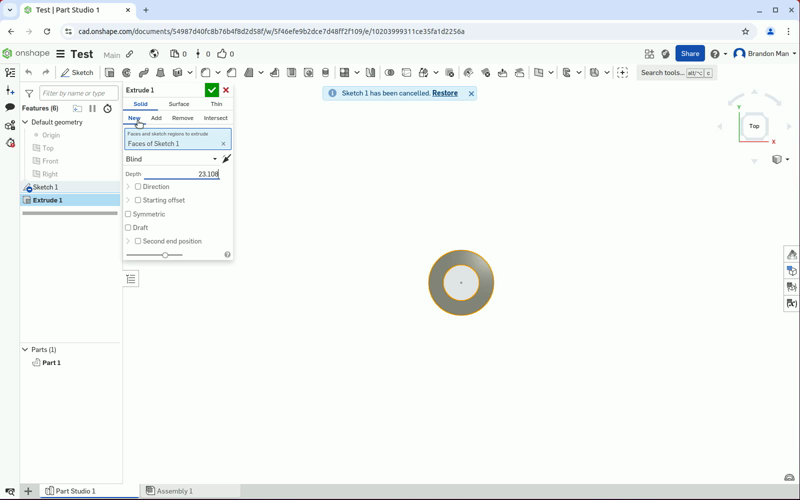
key(enter)
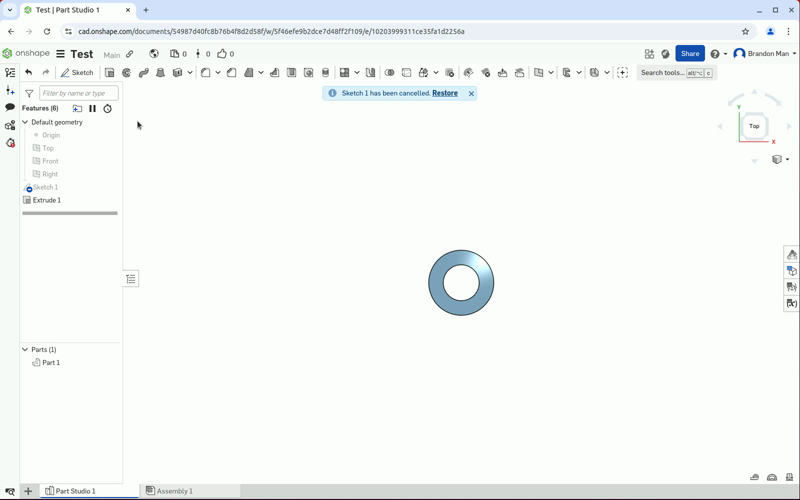
key(shift+h)
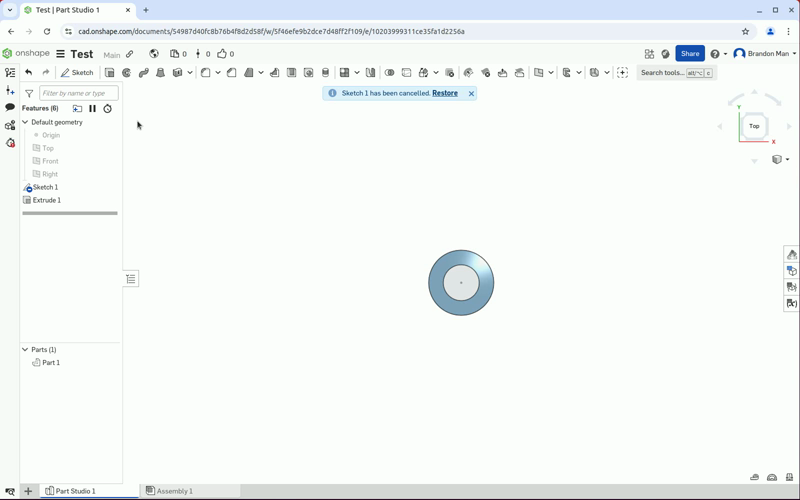
key(shift+h)
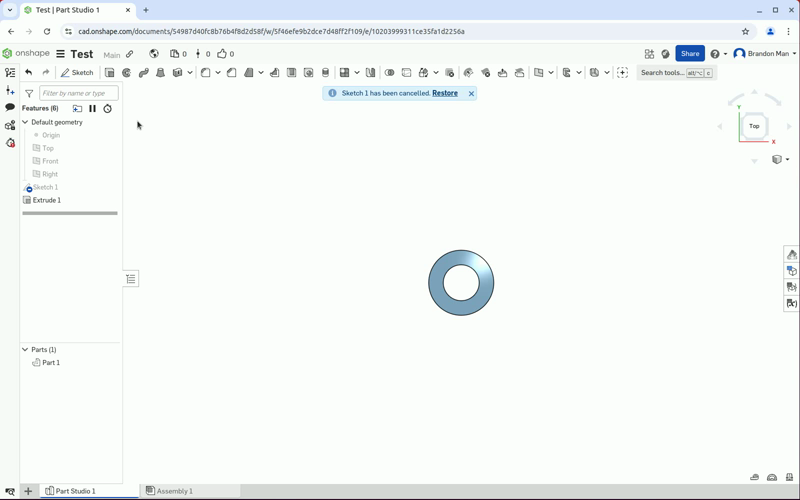
mouse_move(73, 189)
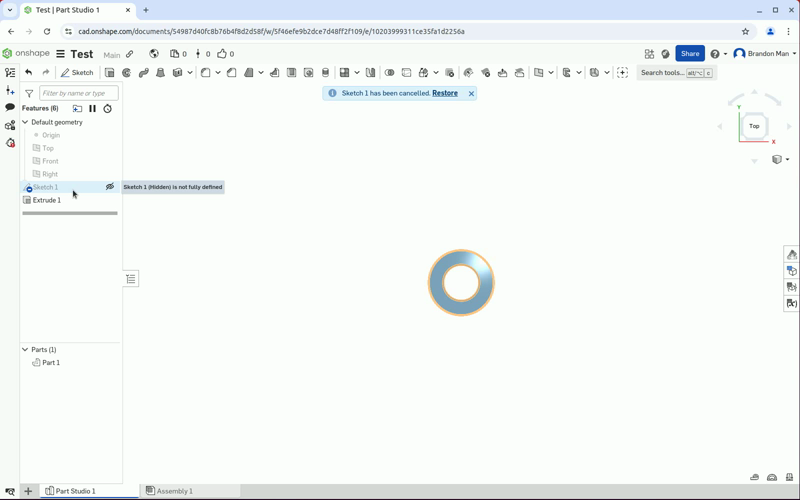
click(73, 189)
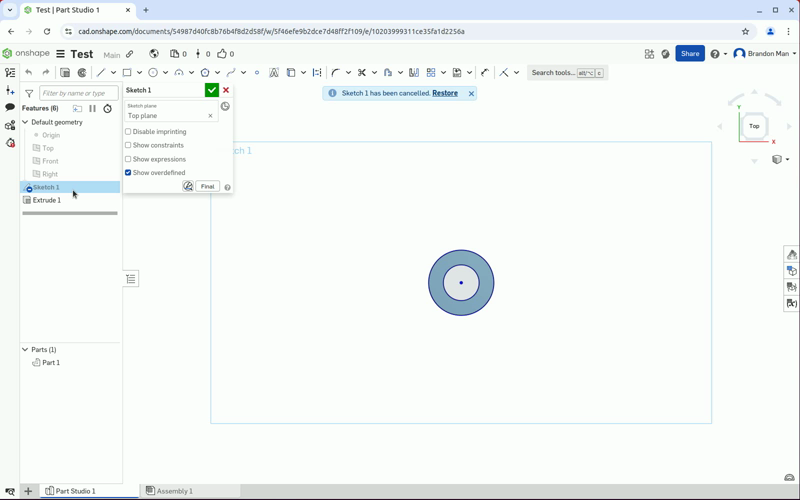
mouse_move(229, 92)
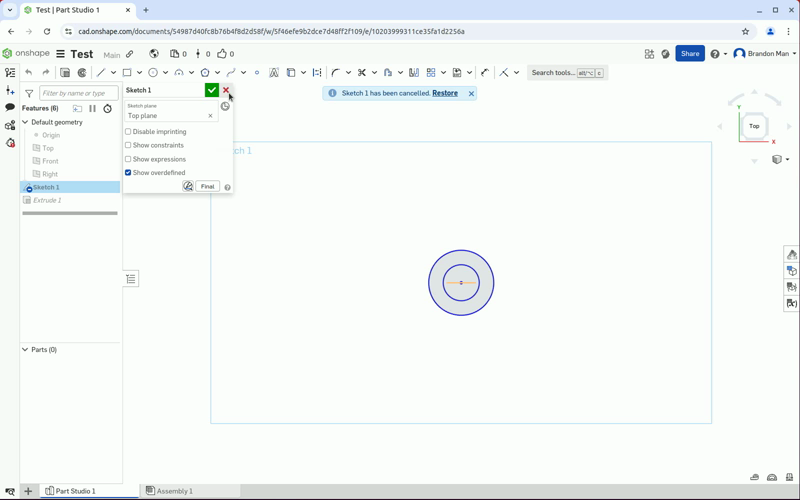
click(229, 92)
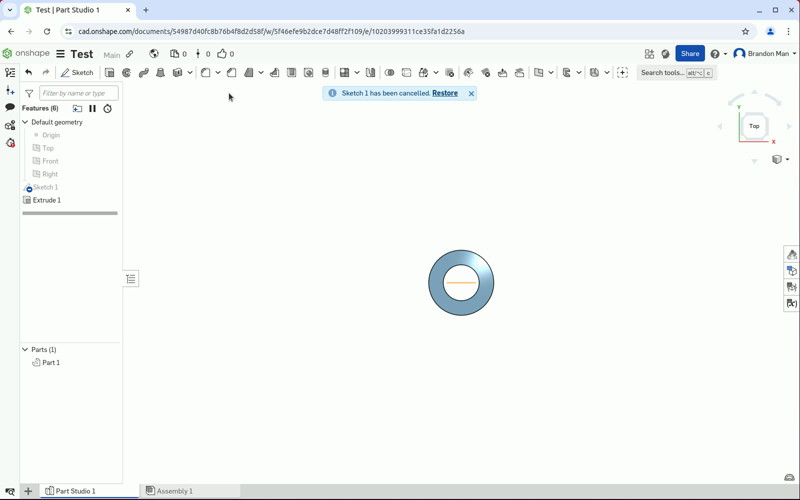
mouse_move(73, 352)
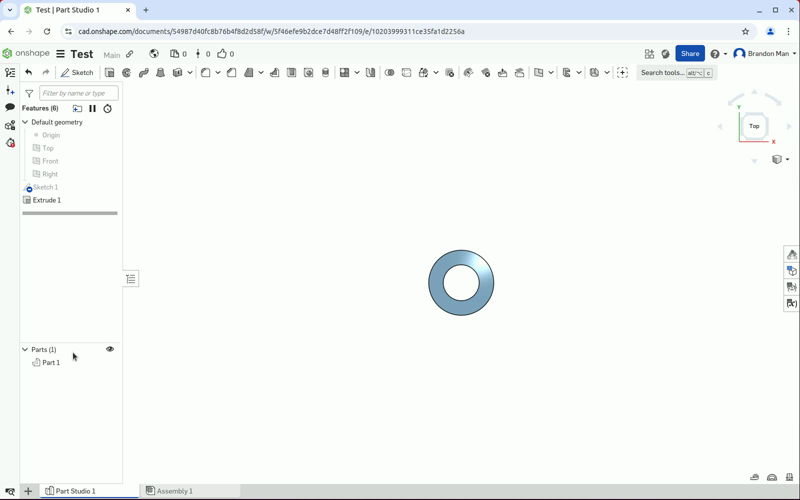
key(y)
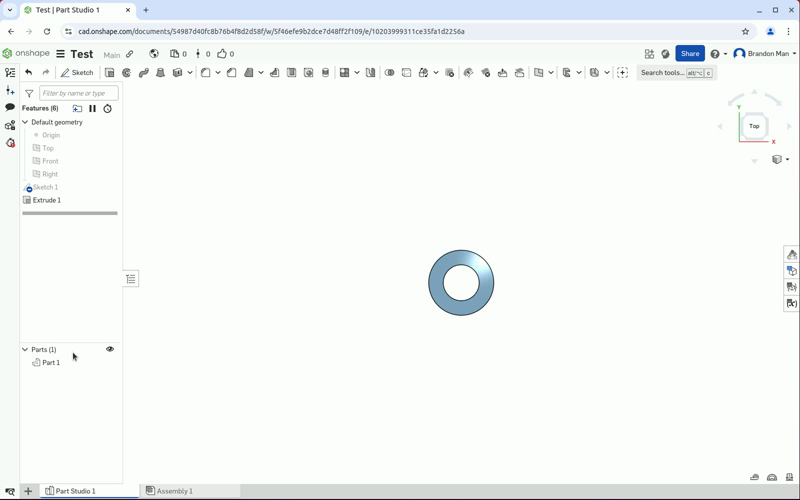
key(shift+p)
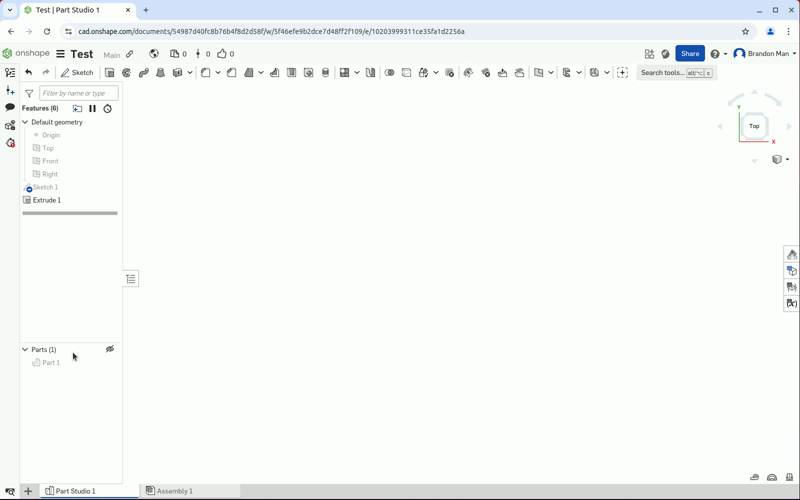
key(space)
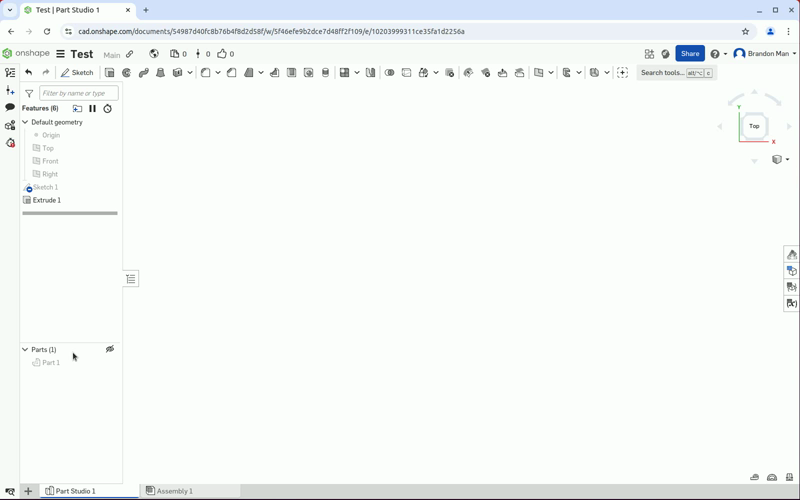
key_down(shift)
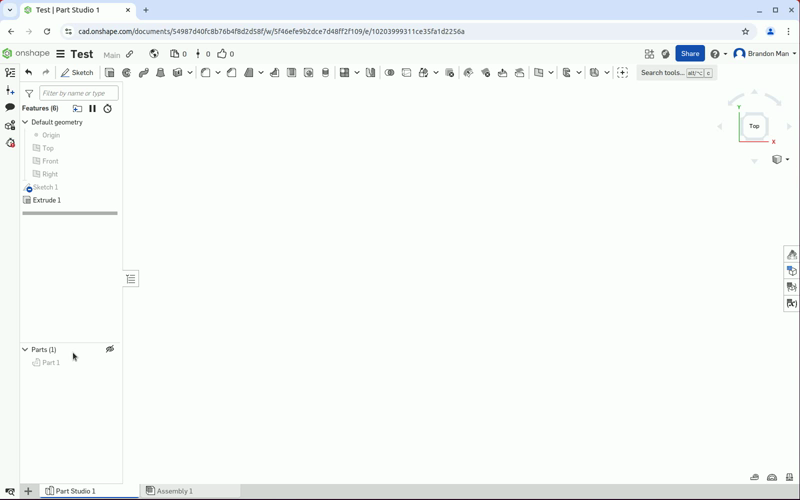
key(up)
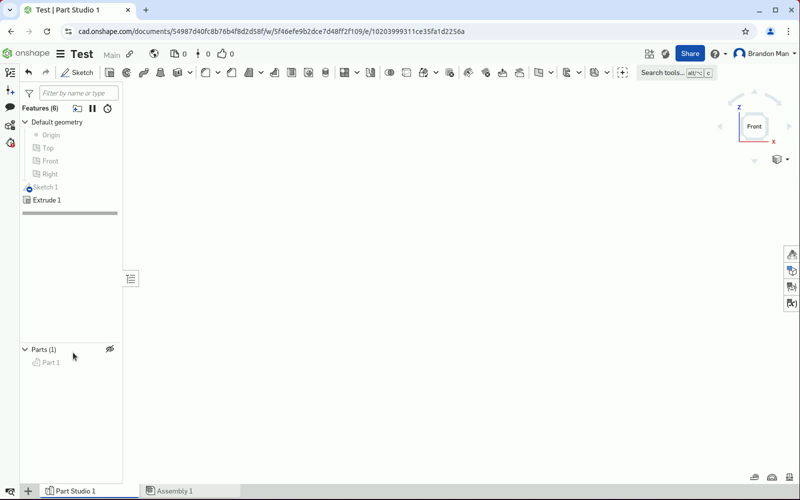
key_up(shift)
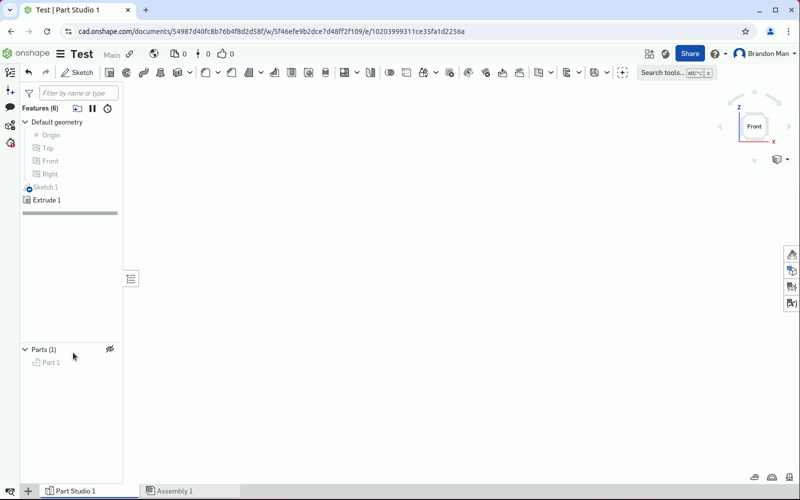
mouse_move(73, 352)
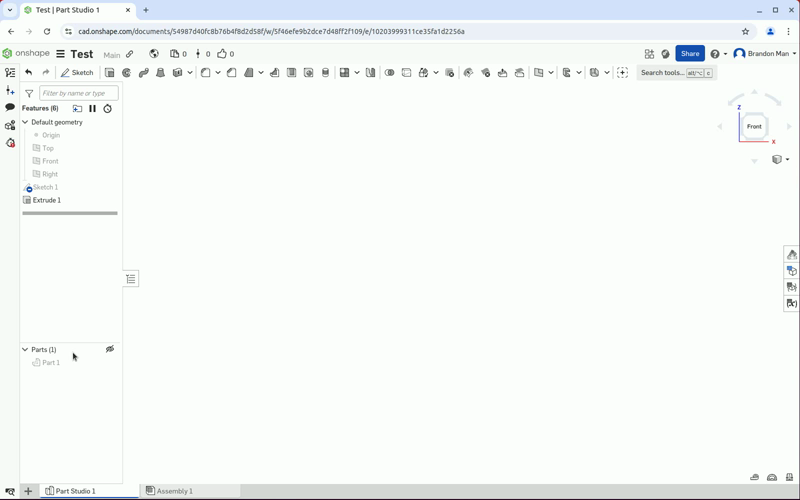
key(shift+y)
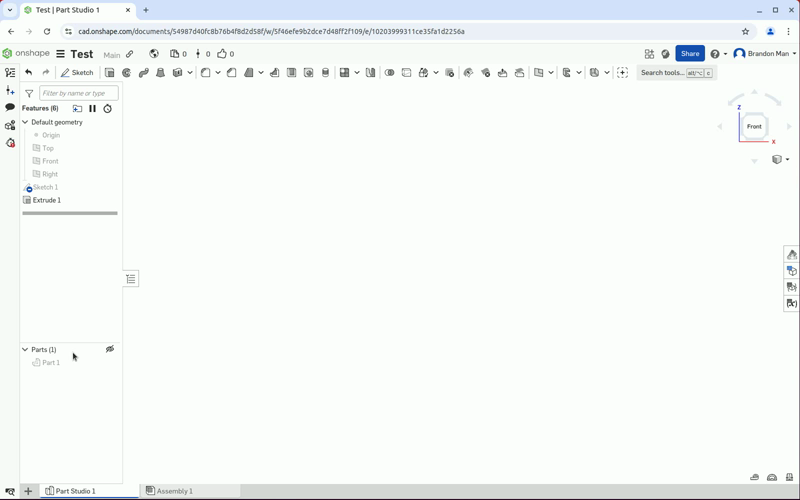
key(shift+s)
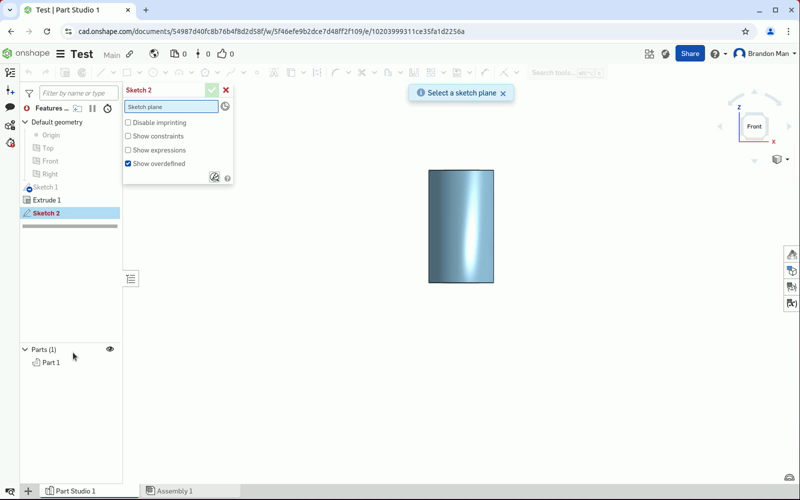
mouse_move(73, 163)
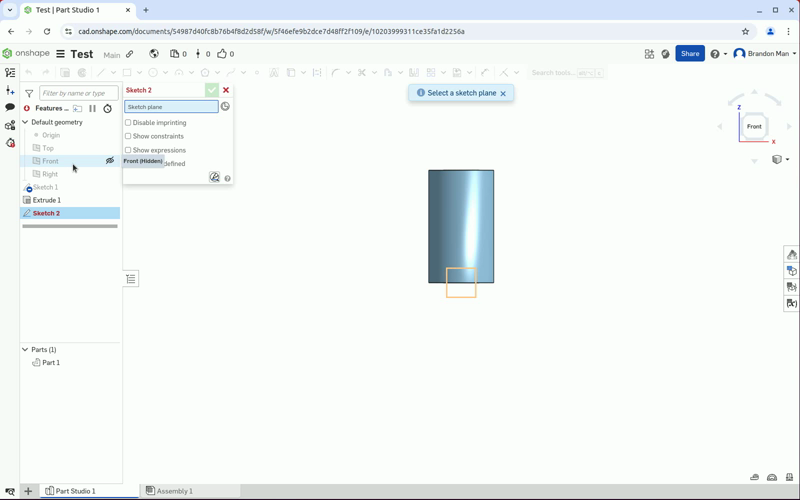
click(73, 163)
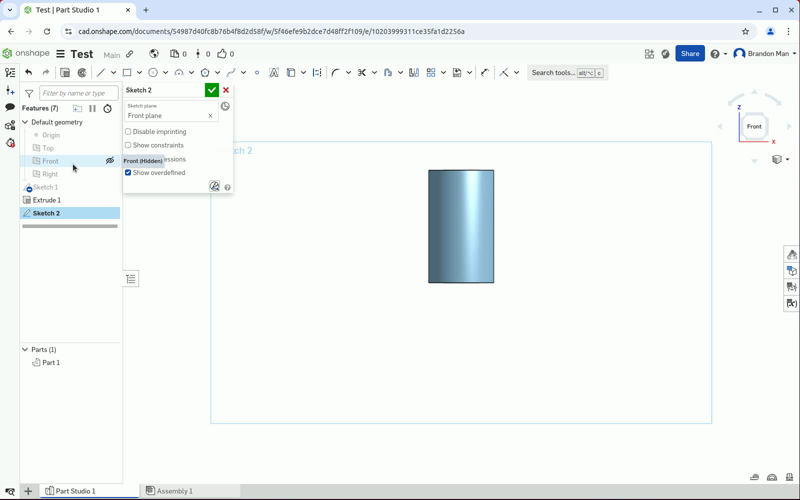
mouse_move(73, 352)
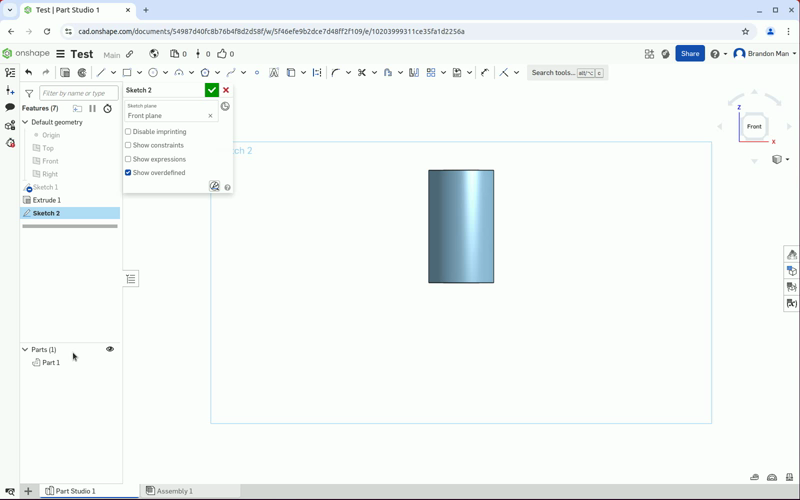
key(y)
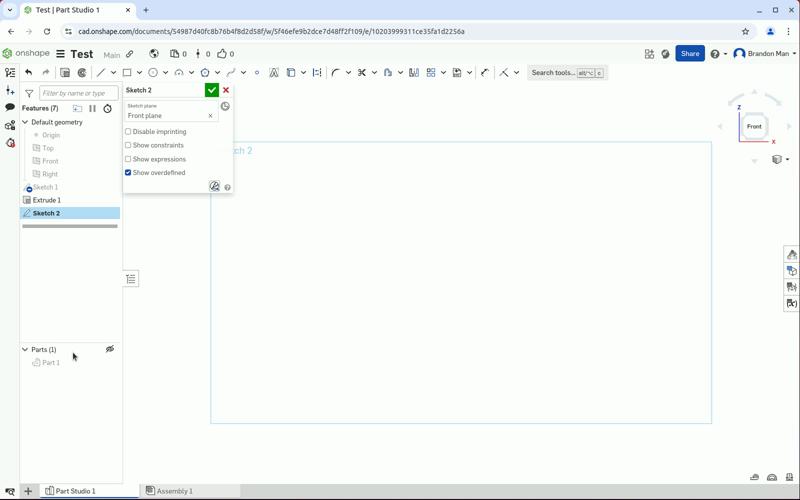
key(l)
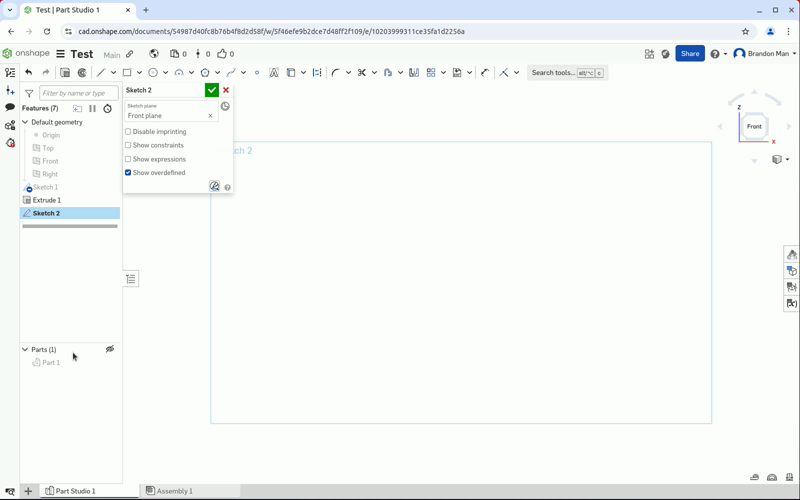
key_down(shift)
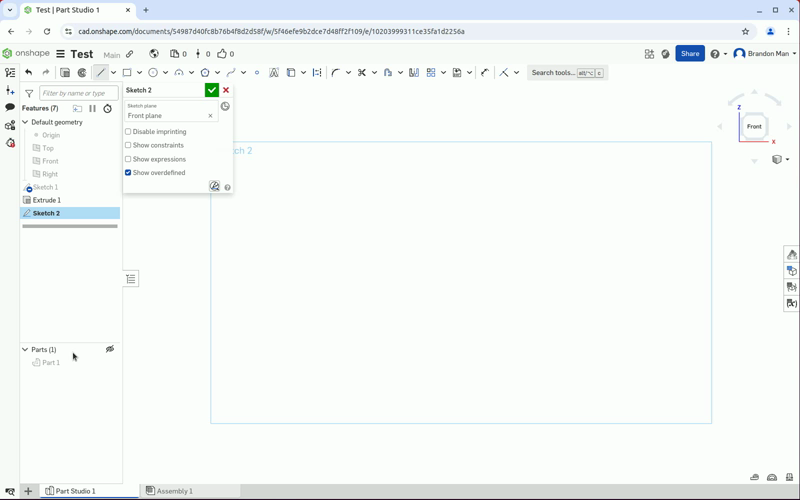
mouse_move(429, 170)
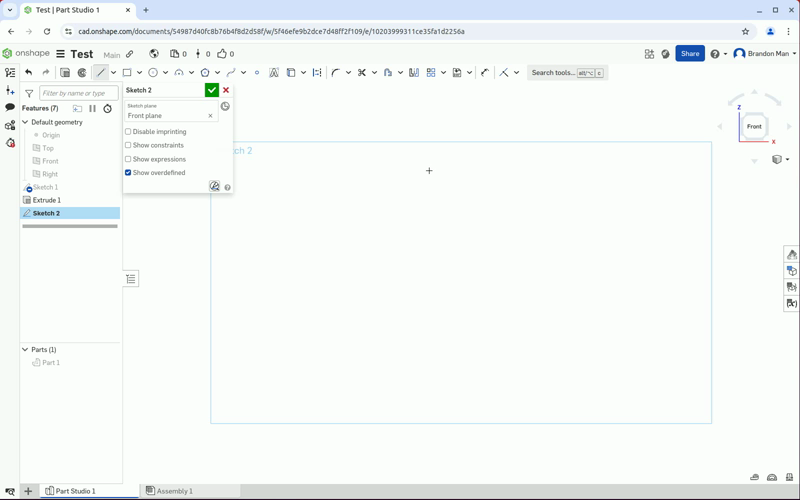
click(429, 170)
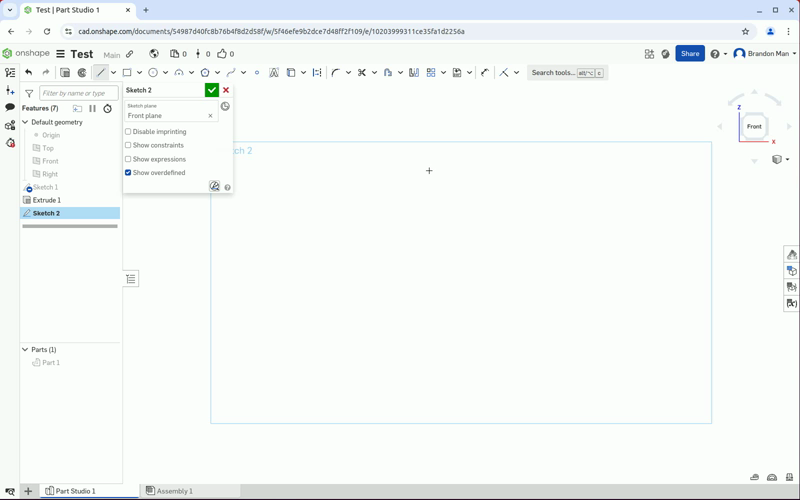
key_up(shift)
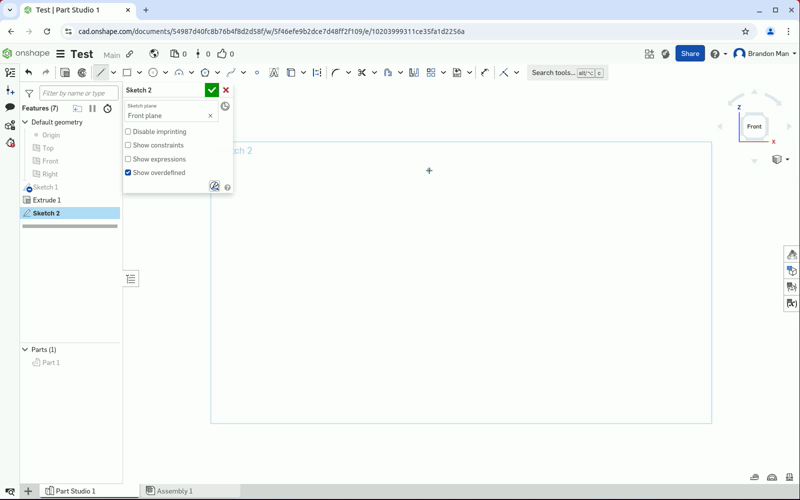
key_down(shift)
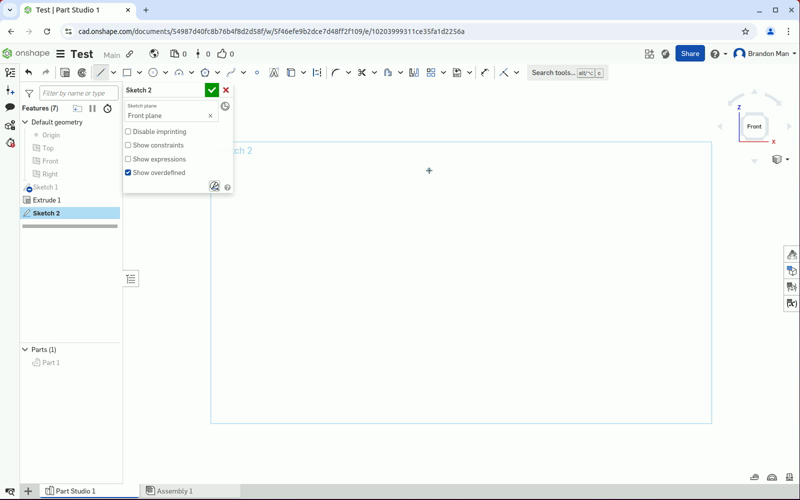
mouse_move(492, 234)
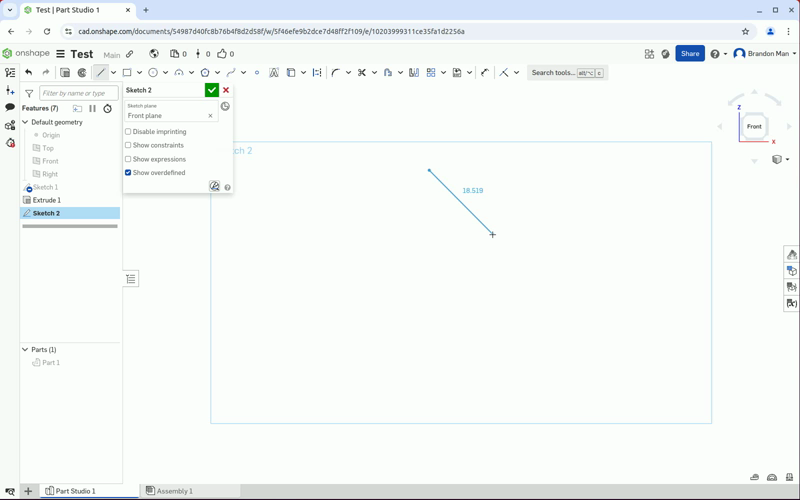
click(492, 234)
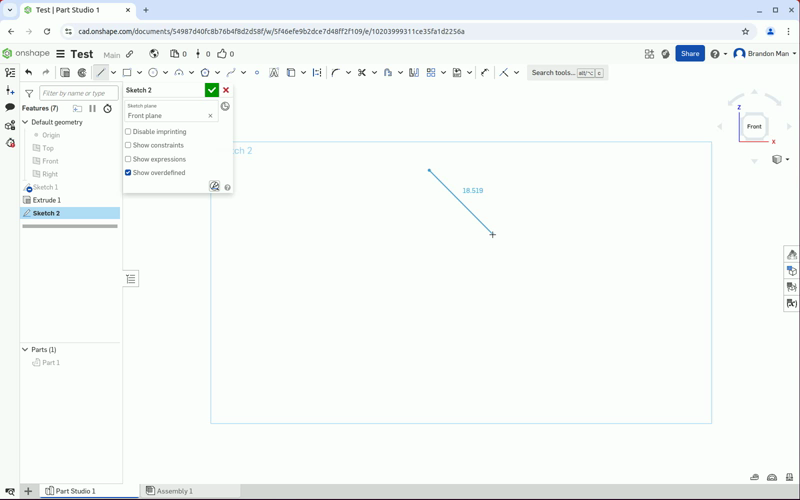
key_up(shift)
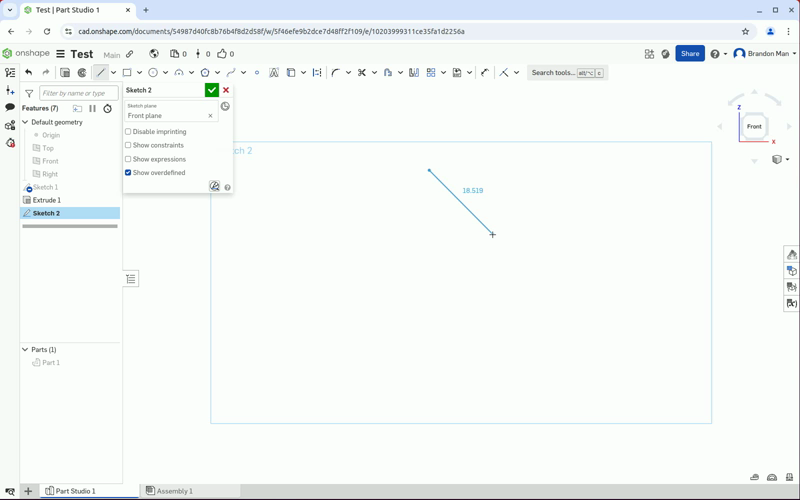
key_down(shift)
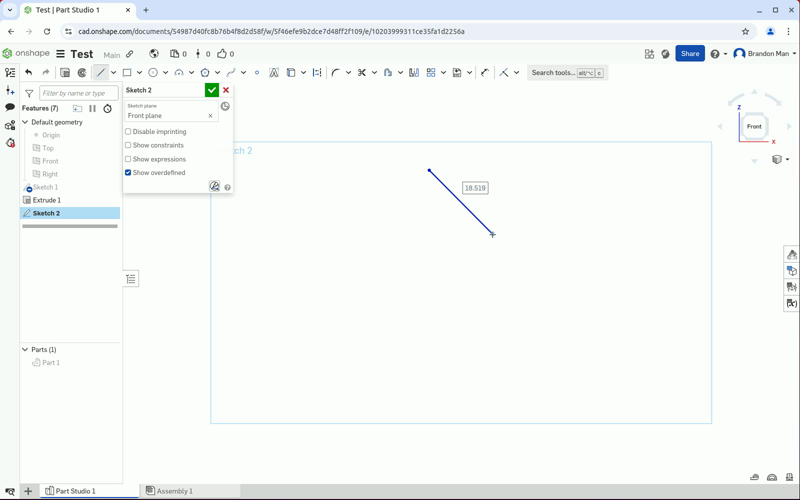
mouse_move(492, 170)
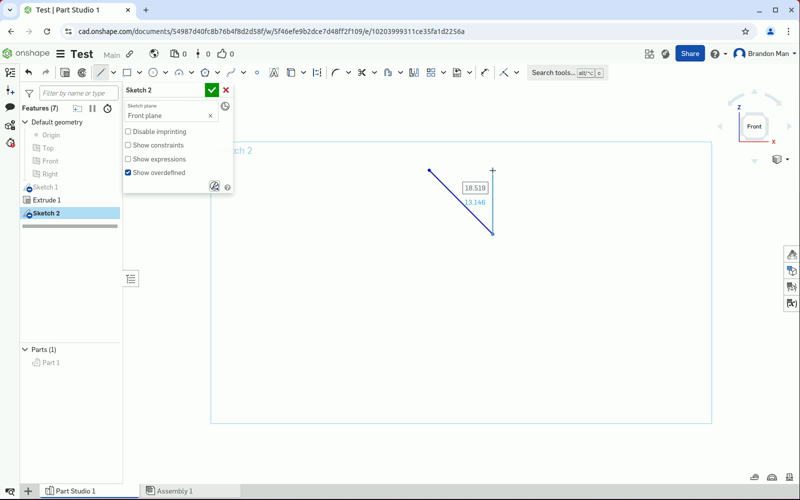
click(492, 170)
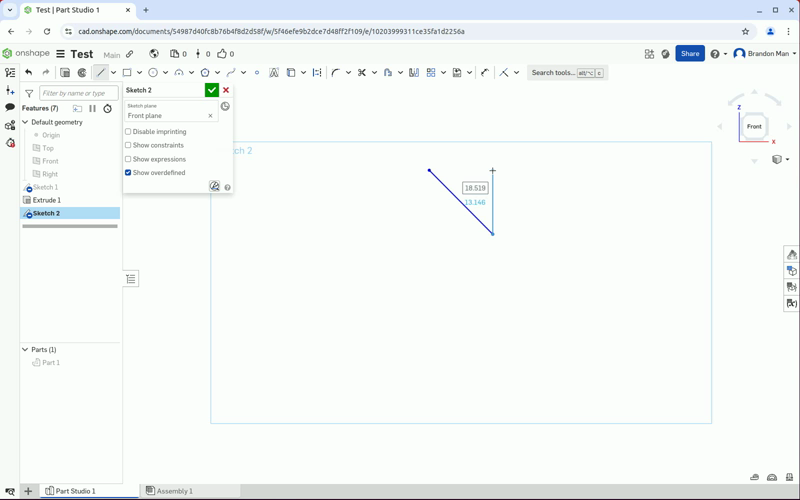
key_up(shift)
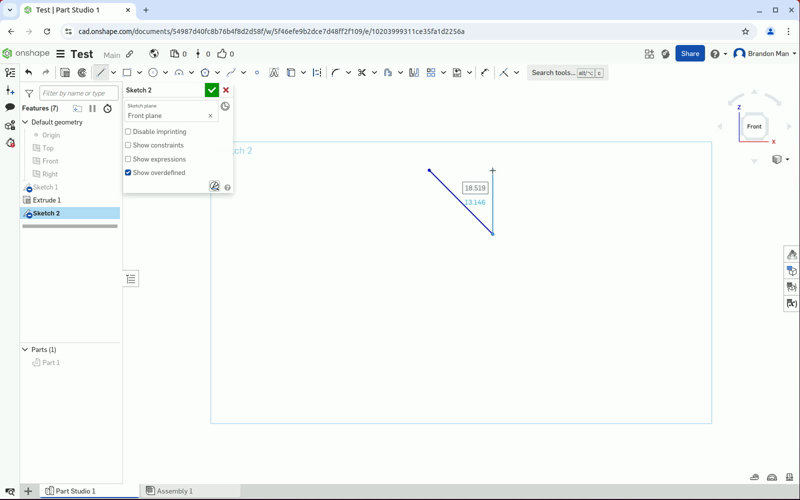
key_down(shift)
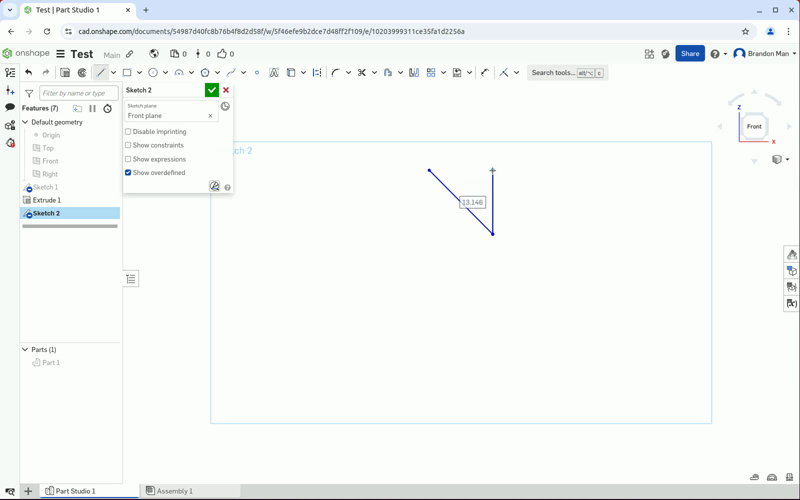
mouse_move(429, 170)
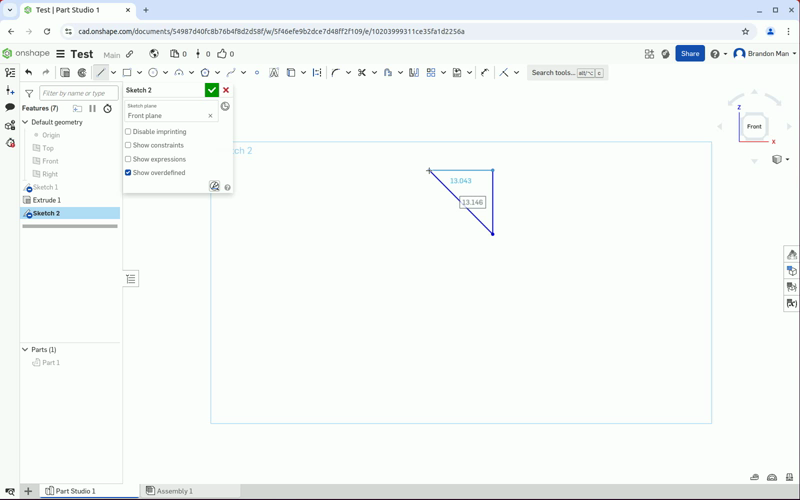
key_up(shift)
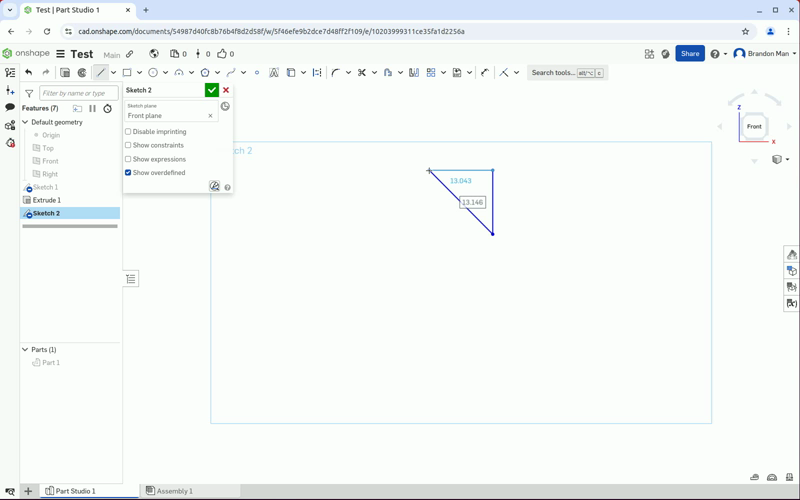
click(429, 170)
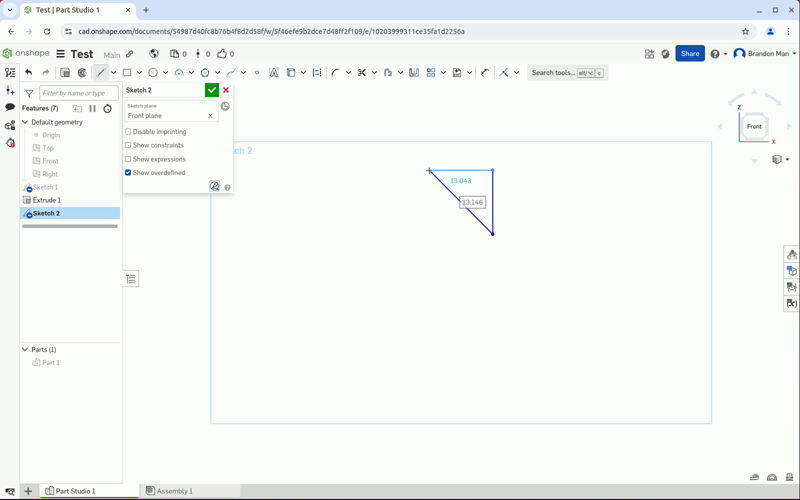
key(esc)
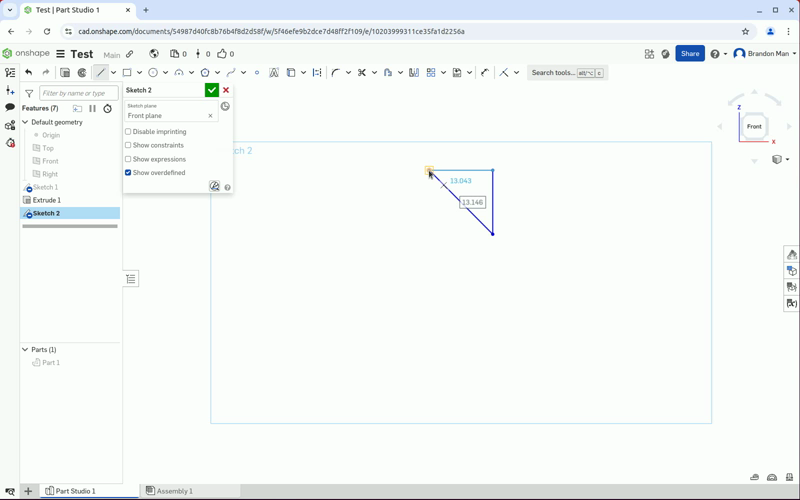
mouse_move(483, 193)
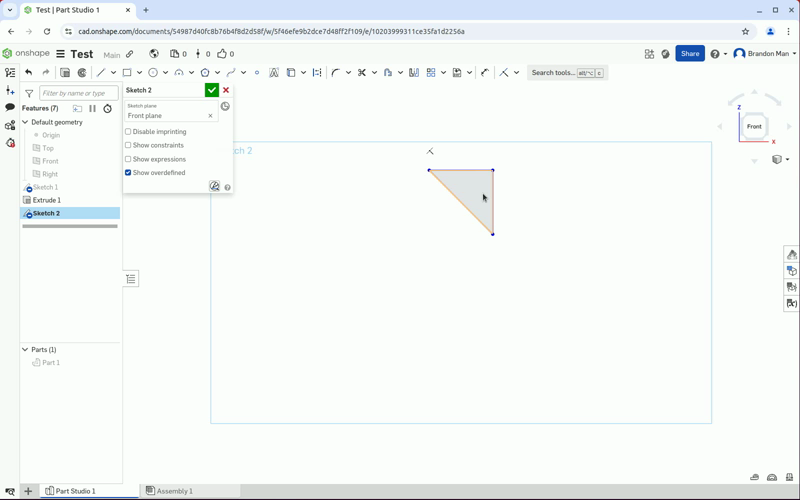
click(483, 193)
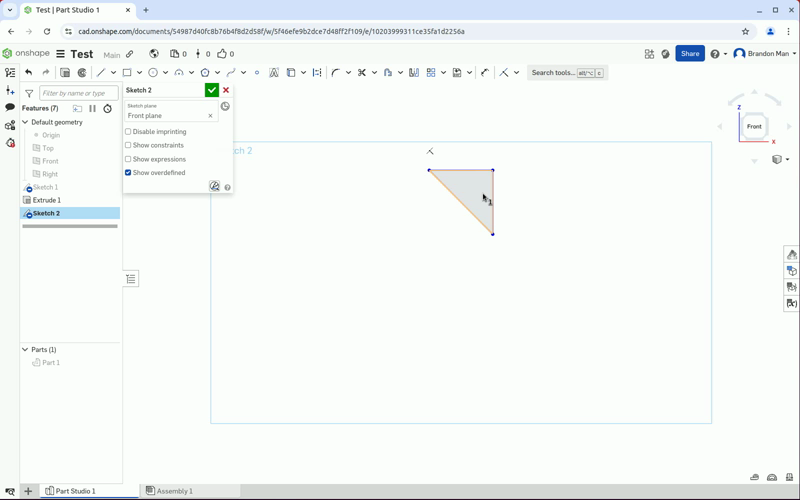
mouse_move(73, 352)
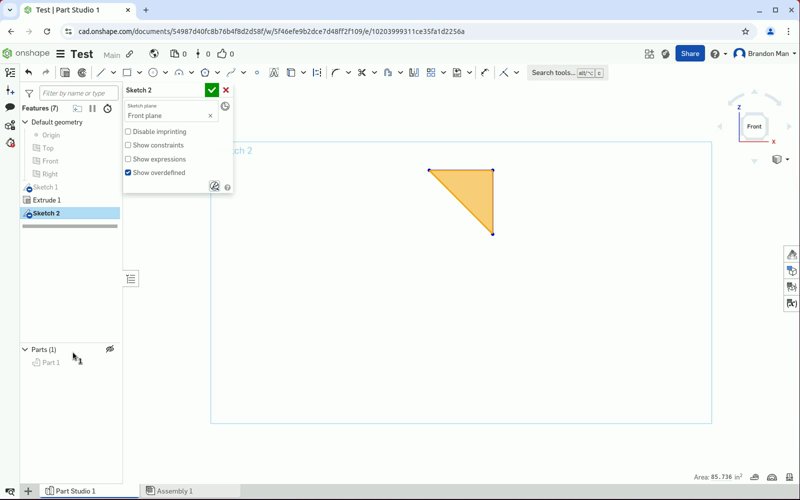
key(shift+y)
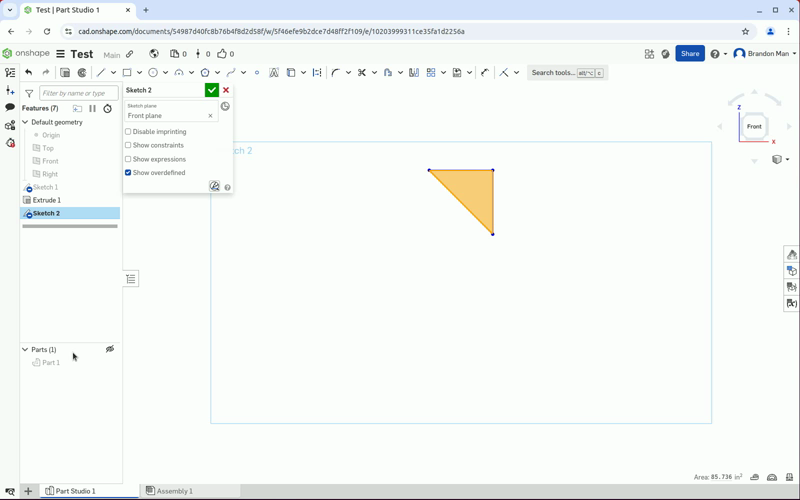
key(shift+e)
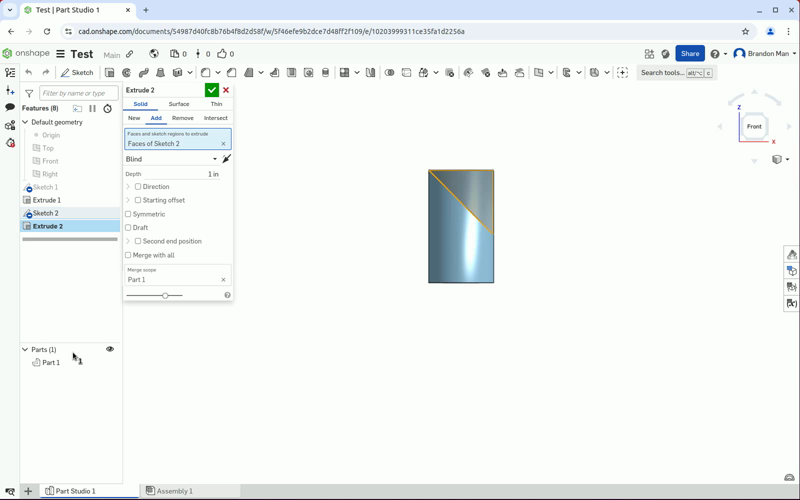
mouse_move(143, 106)
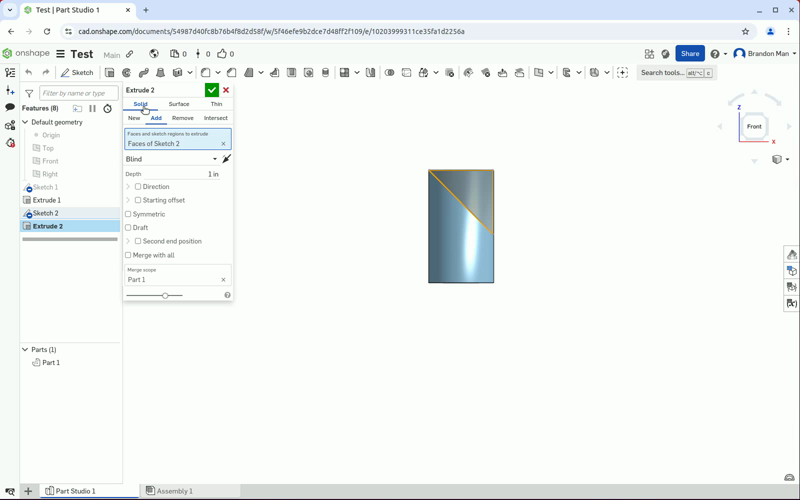
click(143, 106)
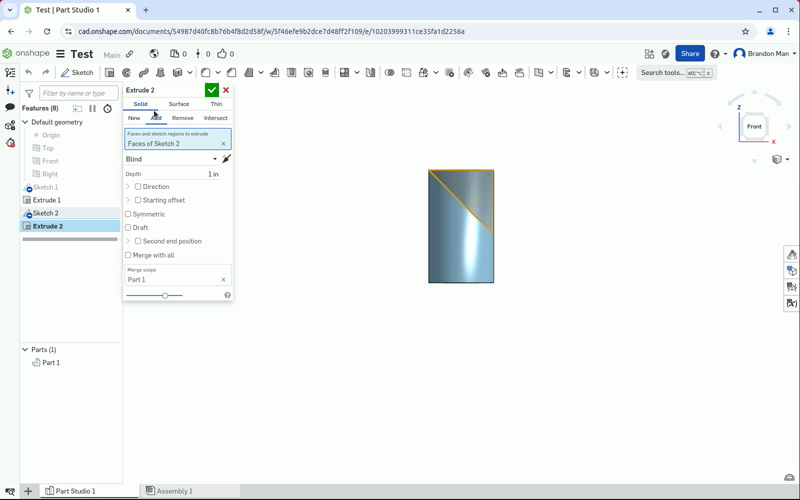
mouse_move(186, 120)
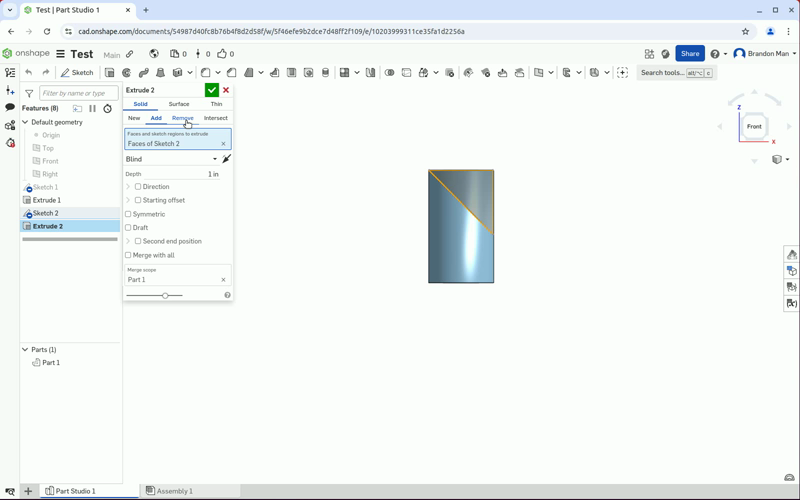
click(186, 120)
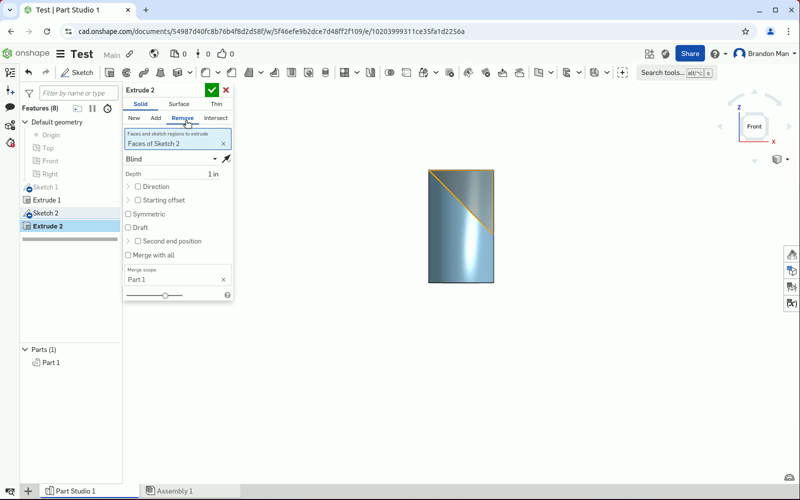
key(tab, 4)
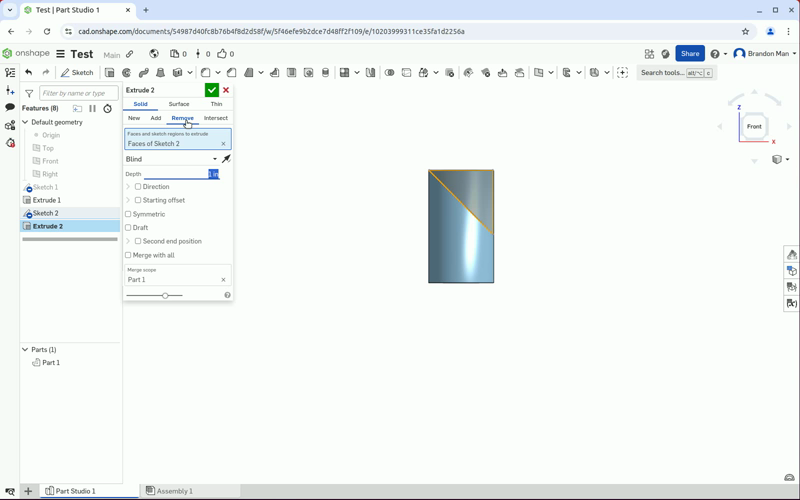
text(23.108)
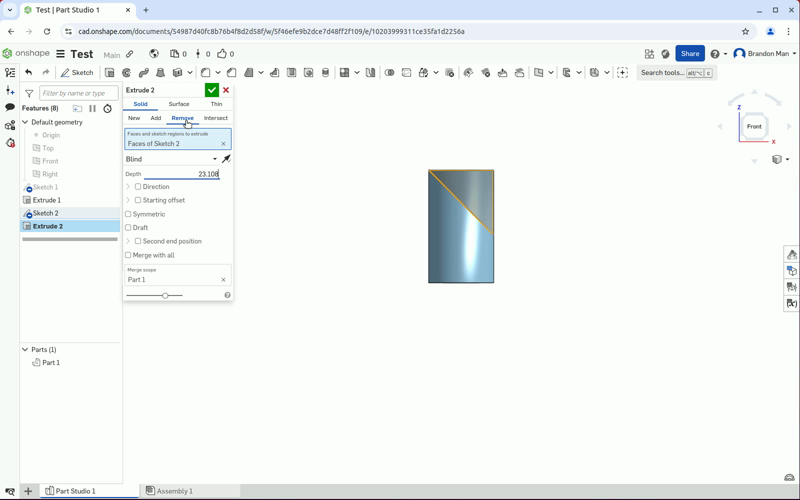
key(tab, 3)
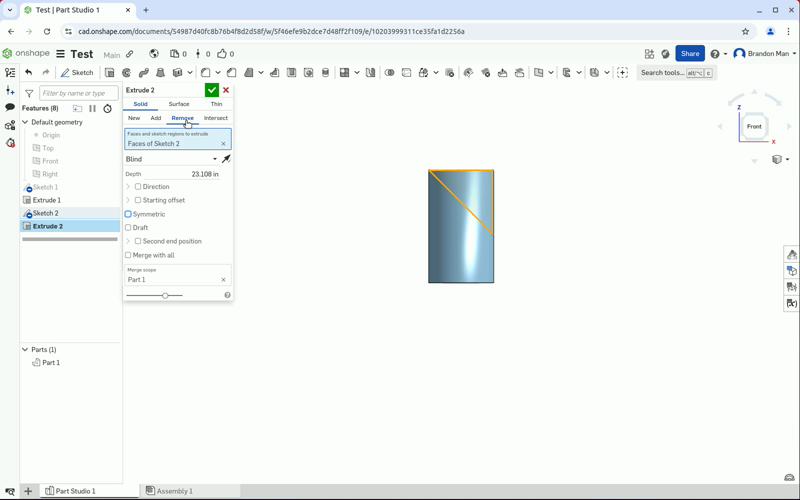
key(space)
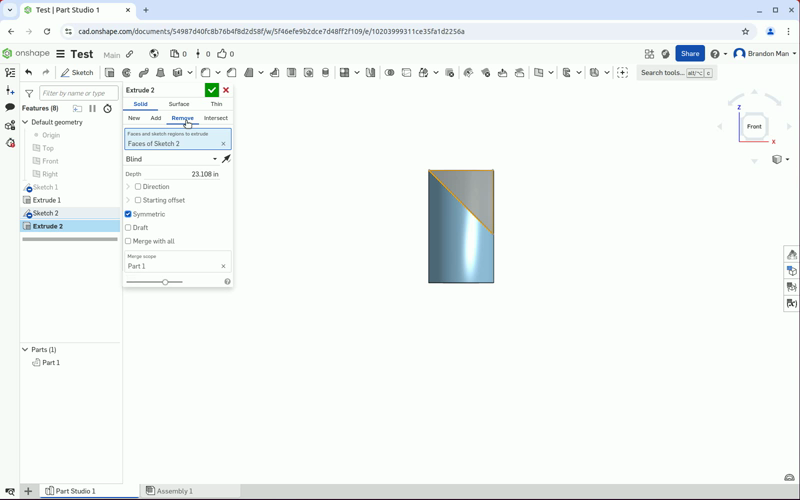
key(tab, 2)
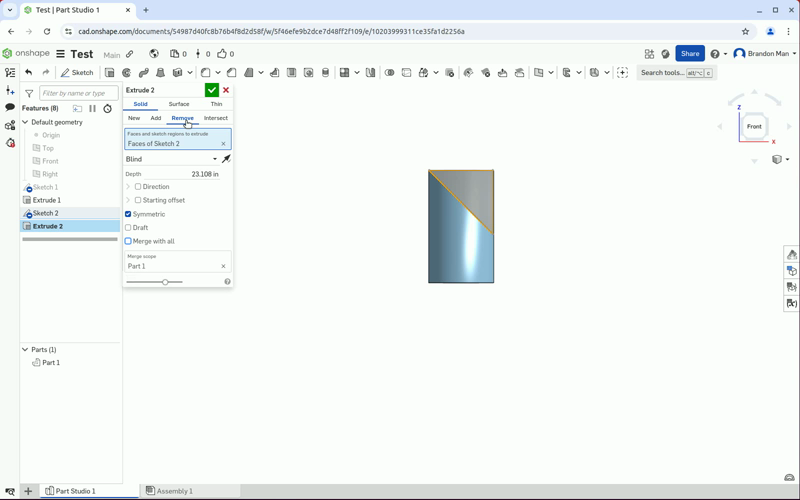
key(space)
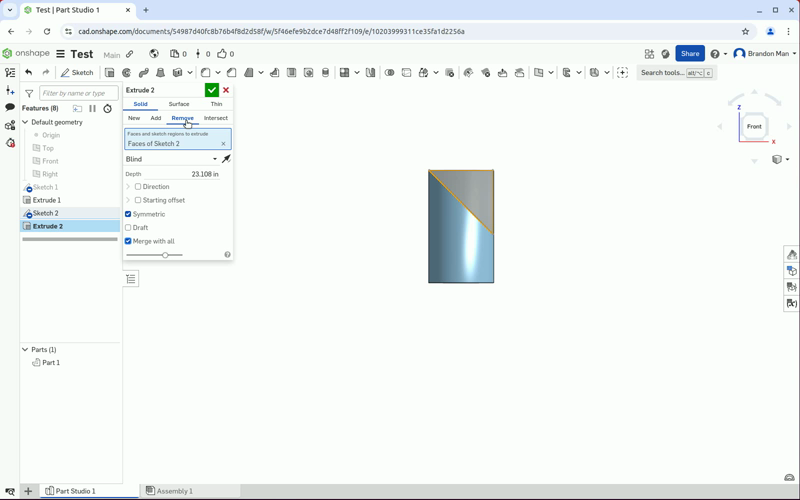
key(enter)
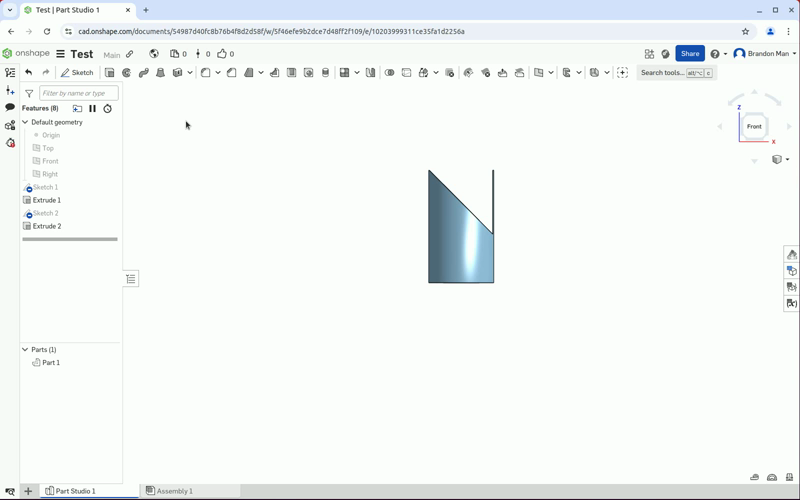
key(shift+h)
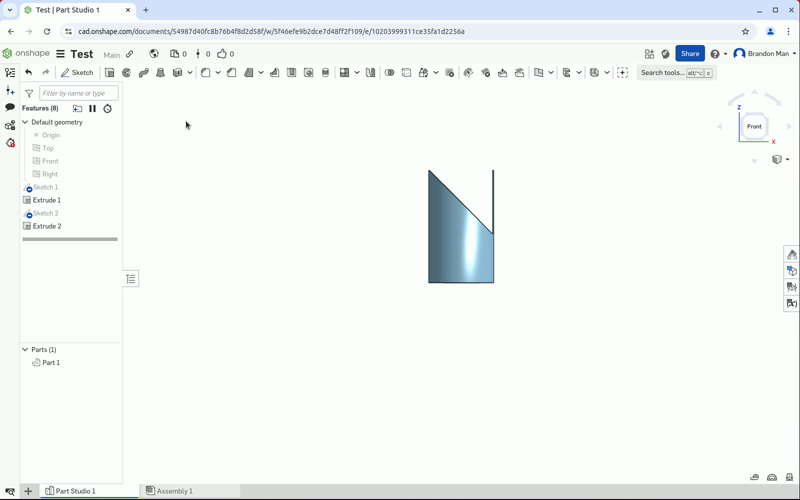
key(shift+h)
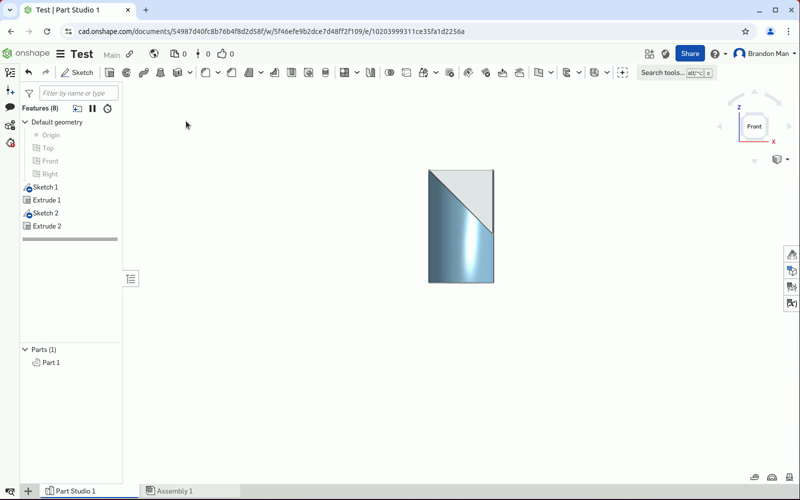
key(shift+7)
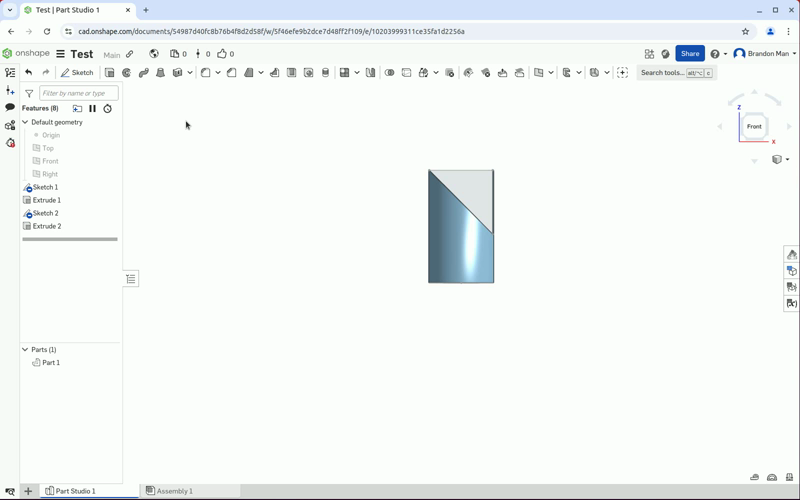
key(left, 2)
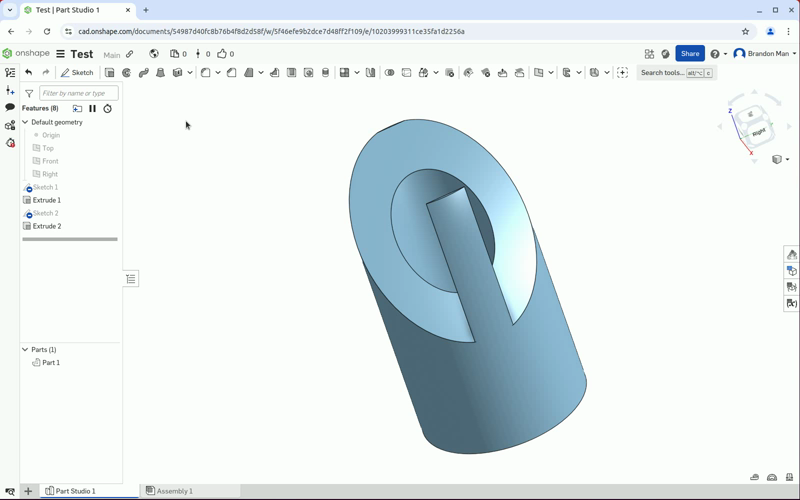
key(down, 2)
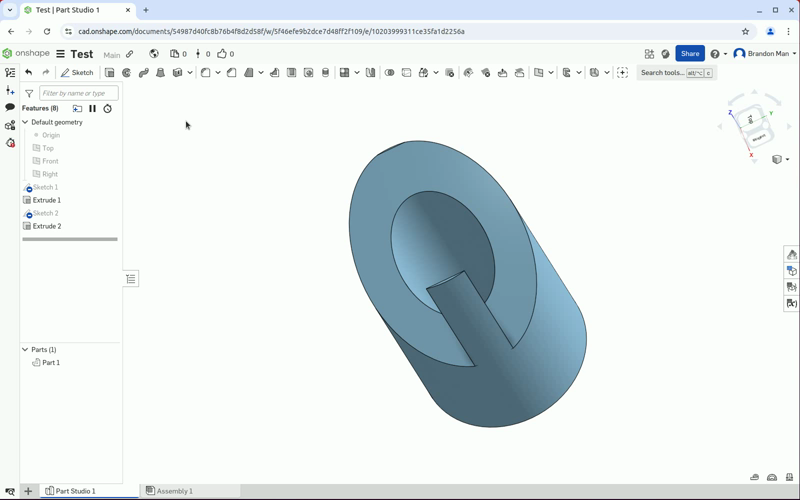
key(up, 2)
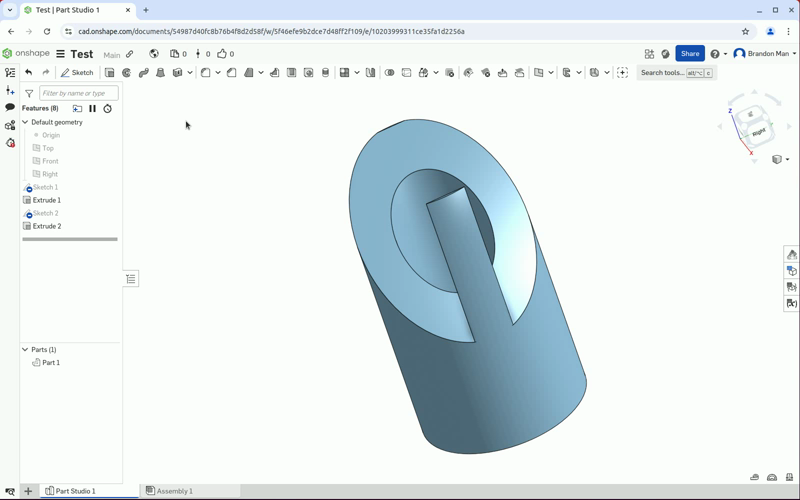
key(right, 2)
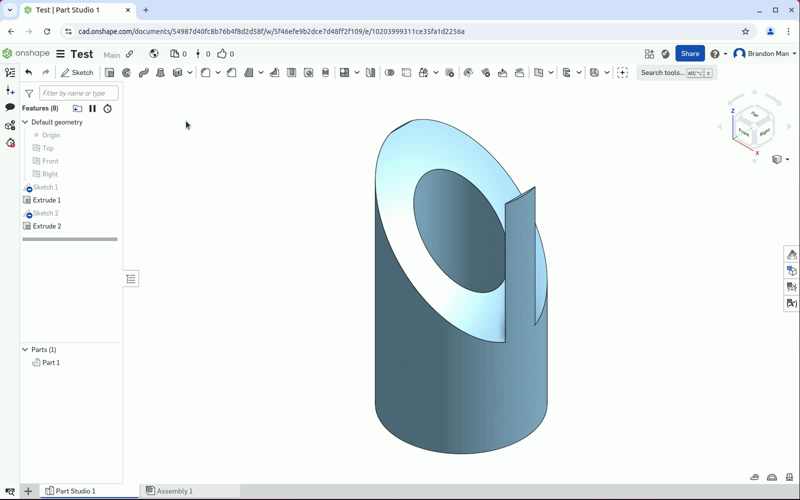
mouse_move(73, 189)
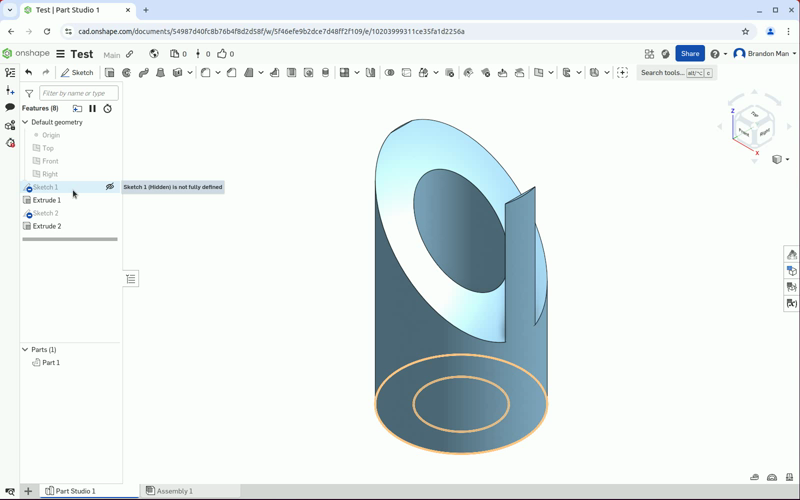
click(73, 189)